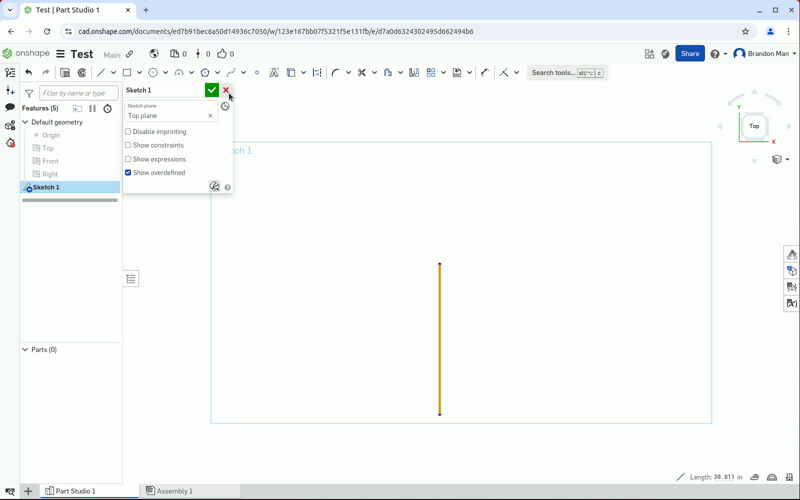
key(shift+h)
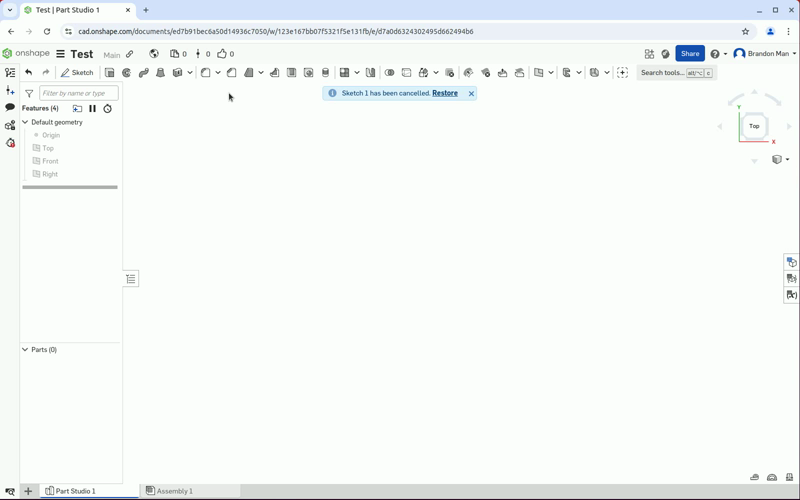
mouse_move(73, 352)
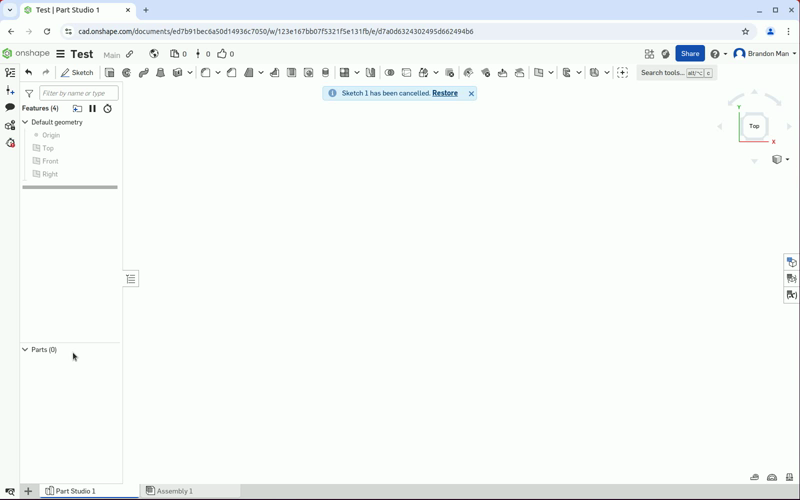
key(y)
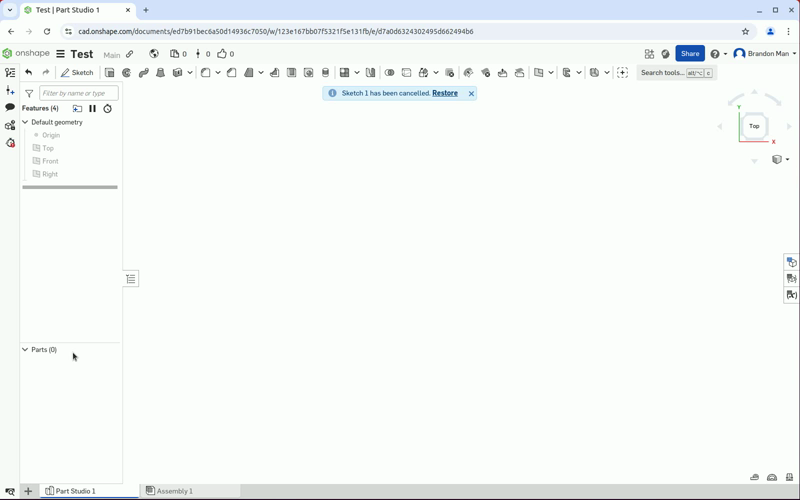
key(shift+p)
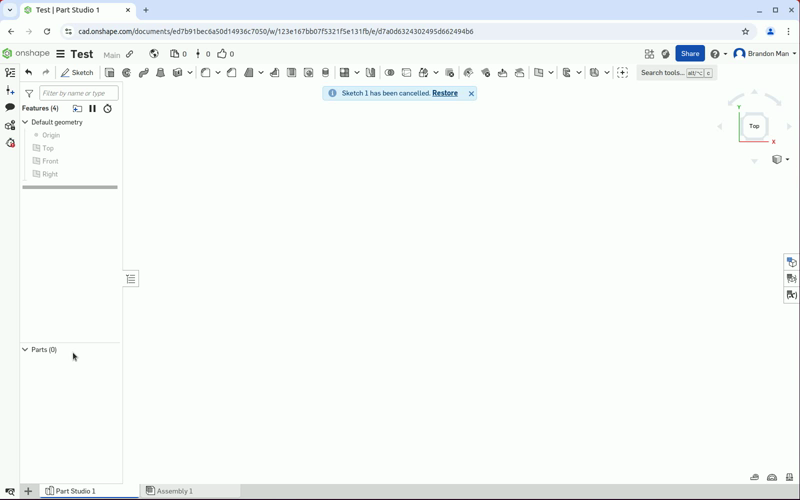
key(space)
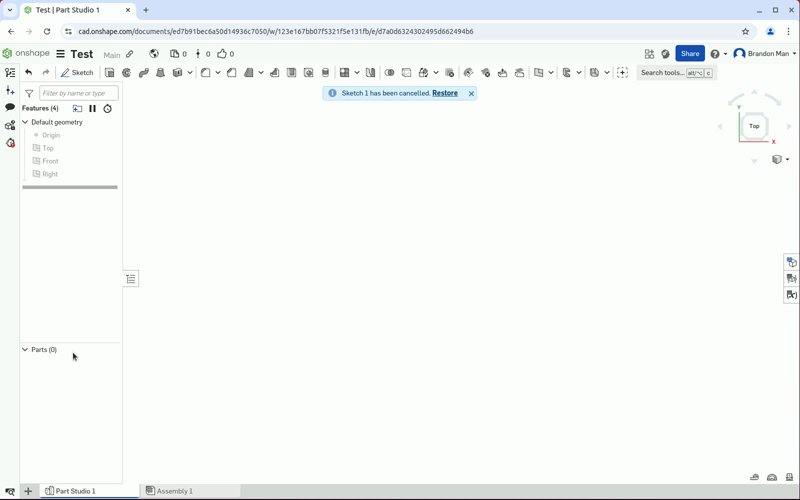
key_down(shift)
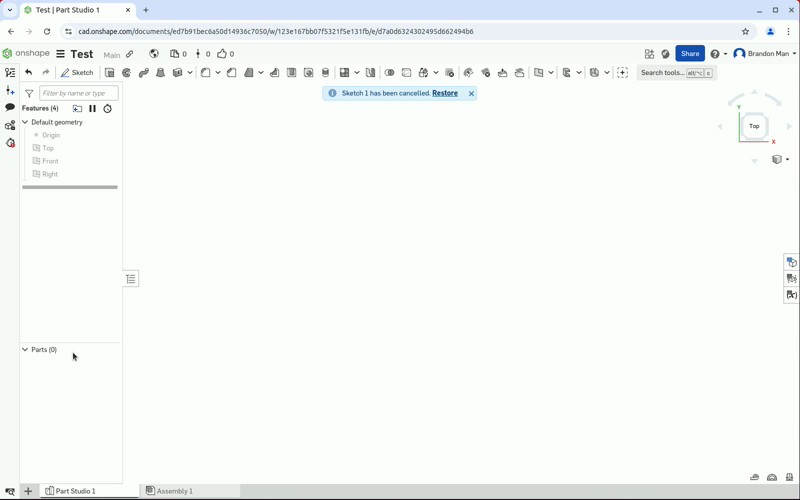
key(up)
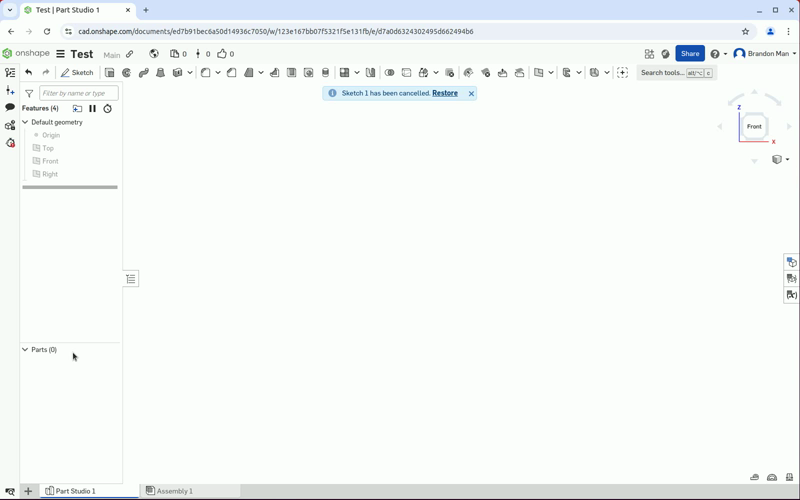
key_up(shift)
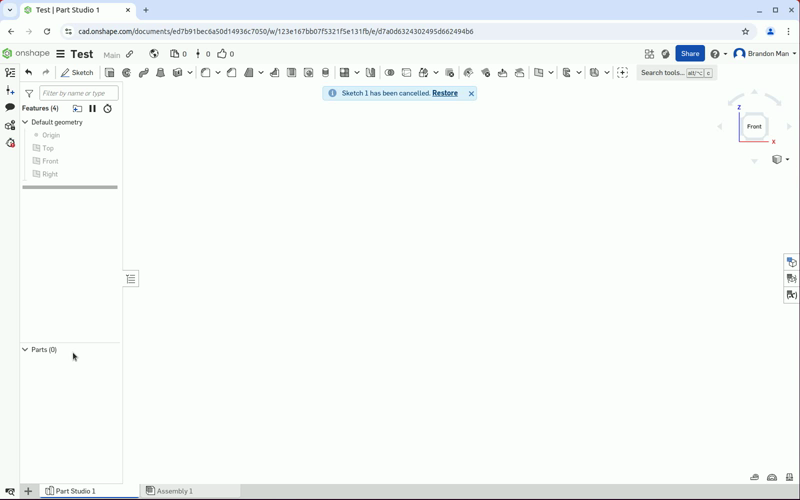
mouse_move(73, 352)
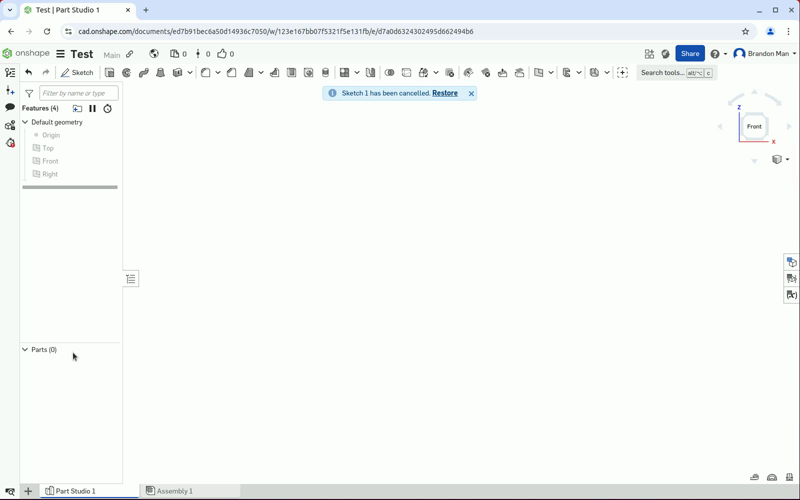
key(shift+y)
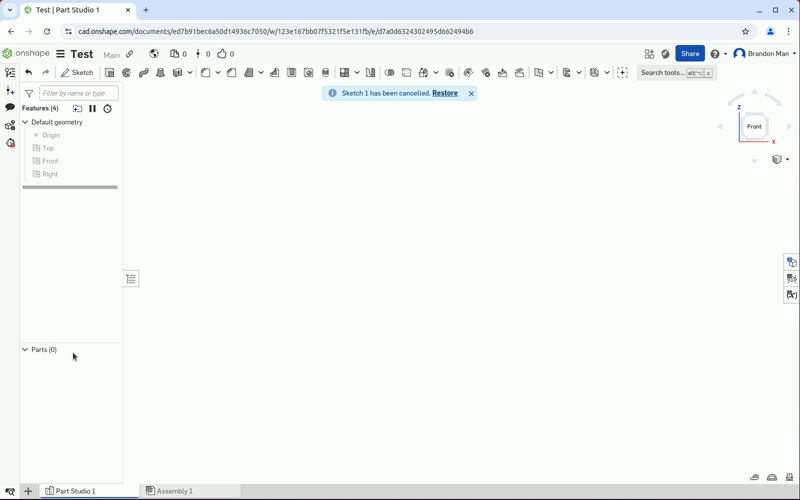
key(shift+s)
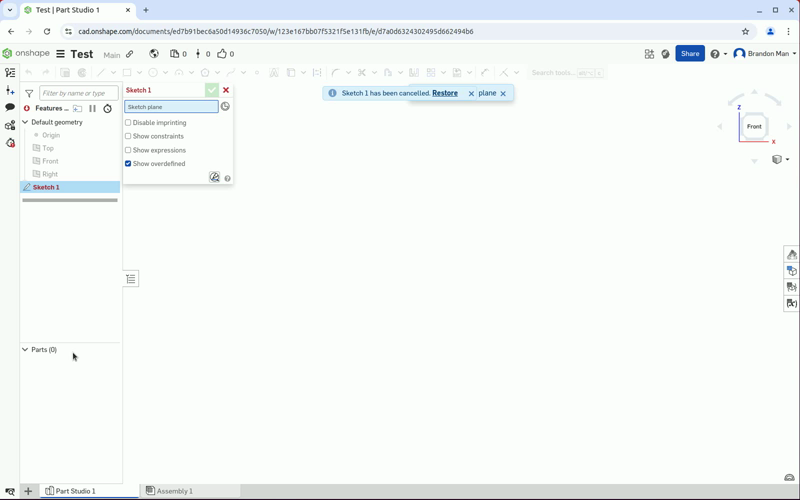
mouse_move(73, 163)
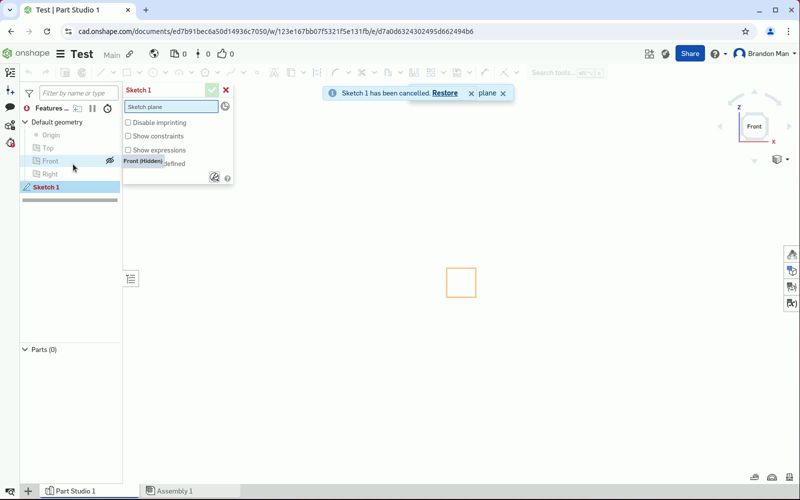
click(73, 163)
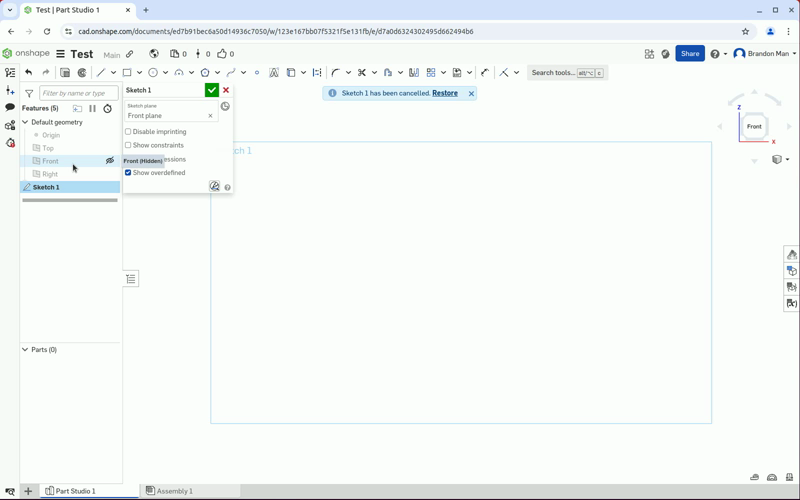
mouse_move(73, 352)
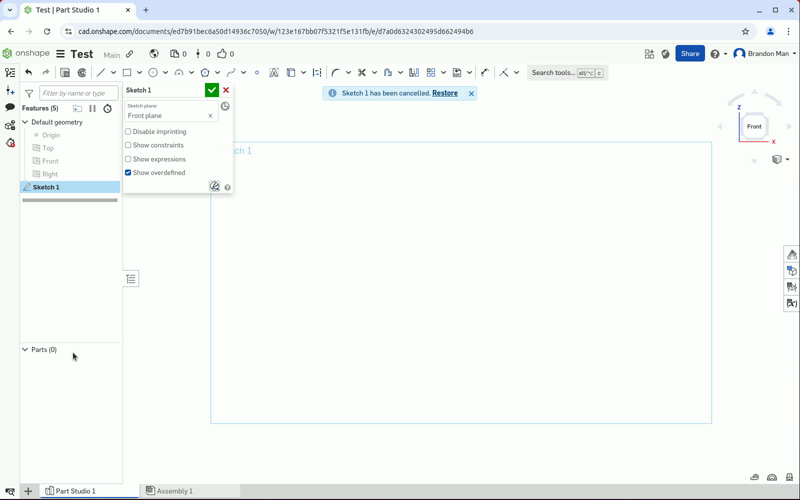
key(y)
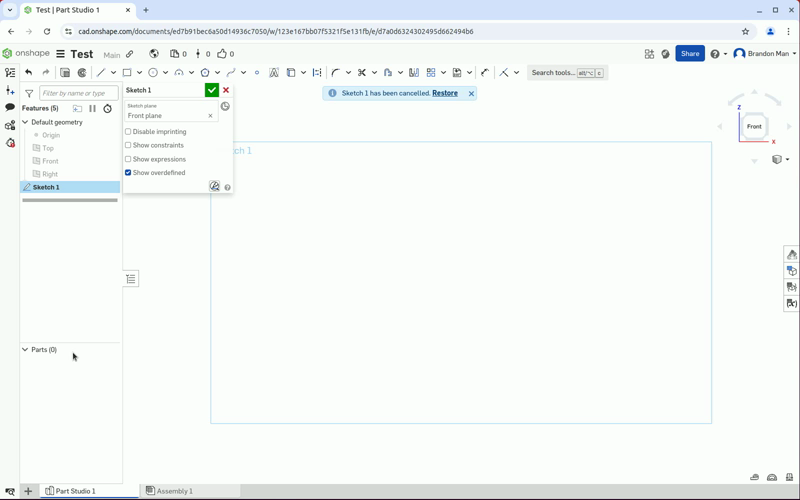
key(l)
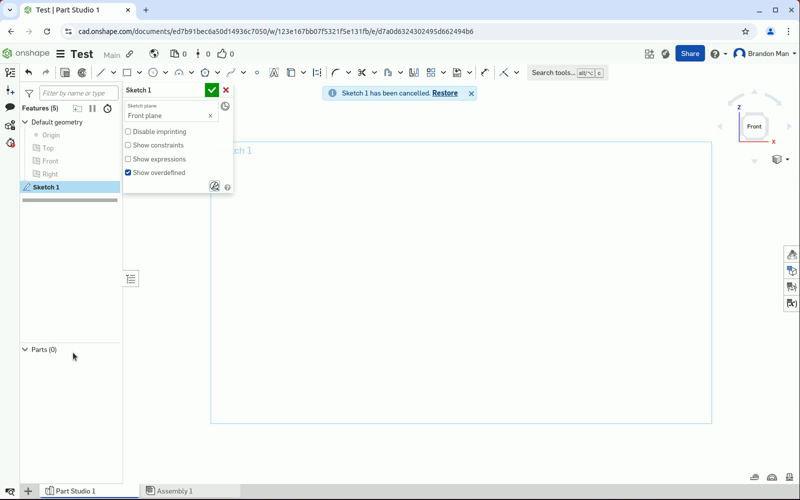
key_down(shift)
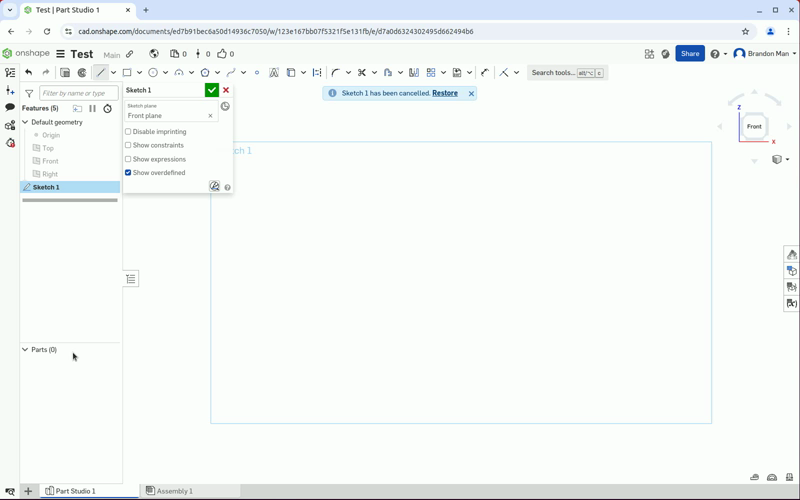
mouse_move(348, 380)
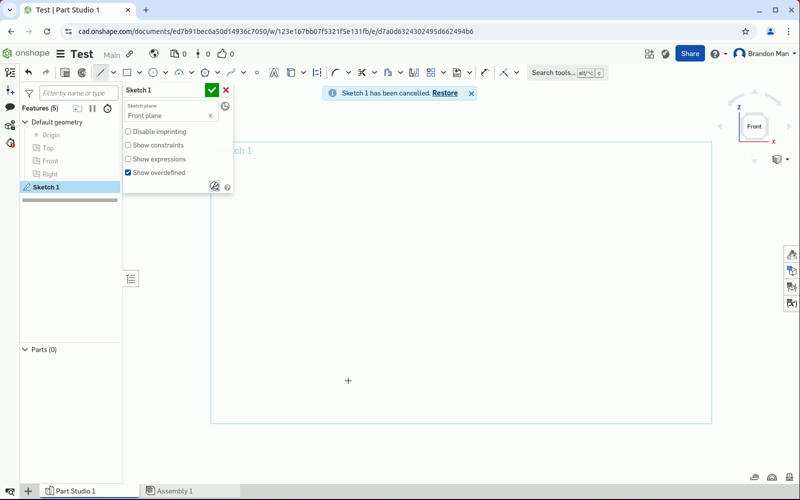
click(348, 380)
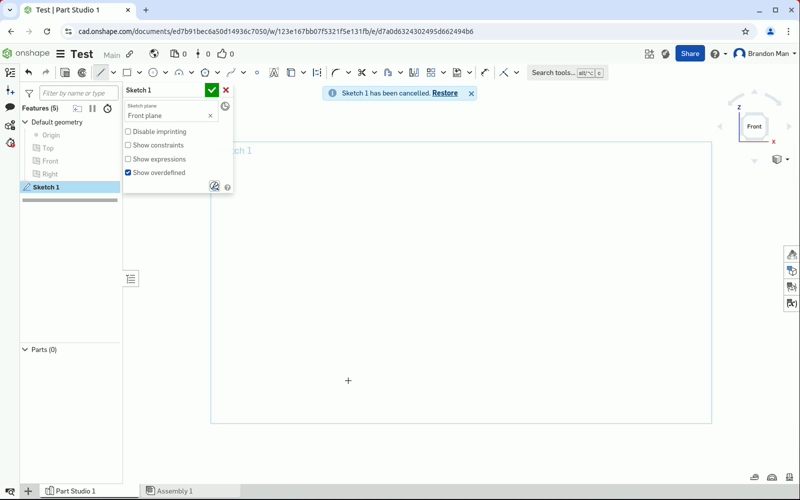
key_up(shift)
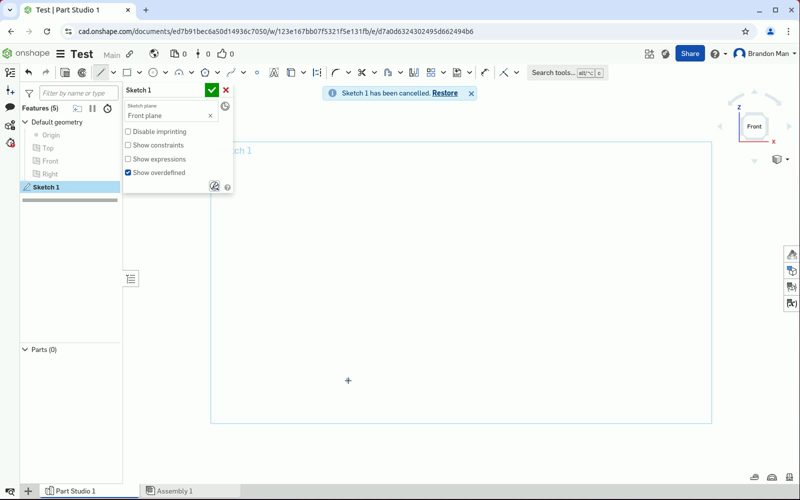
key_down(shift)
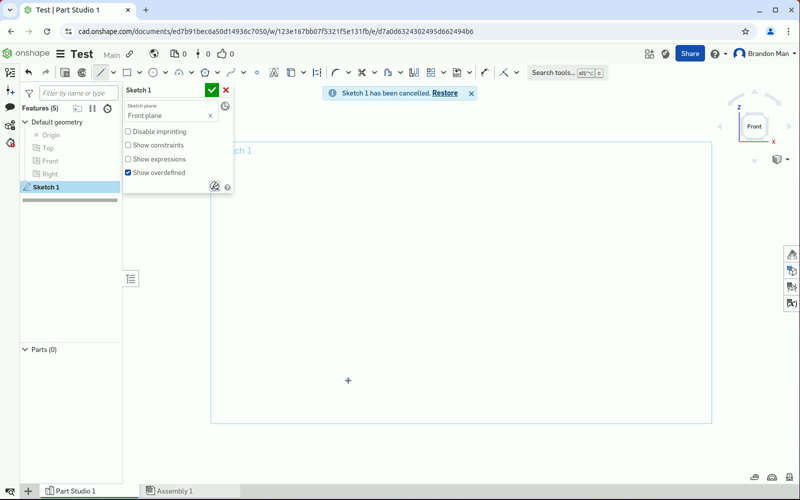
mouse_move(572, 380)
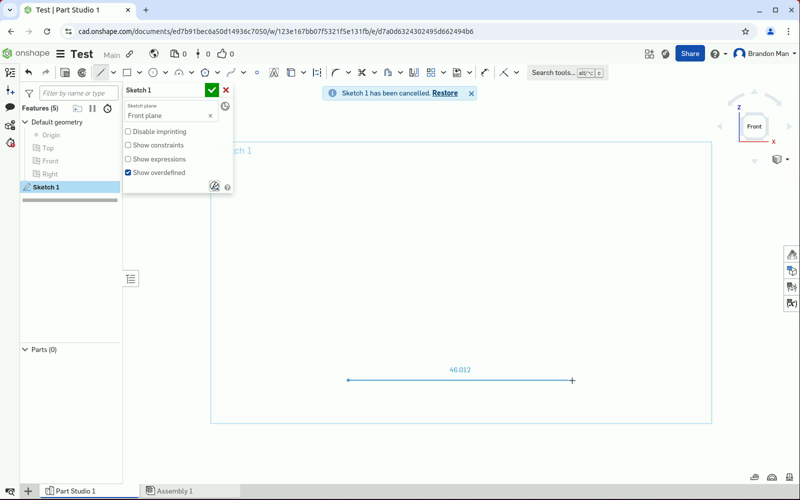
click(572, 380)
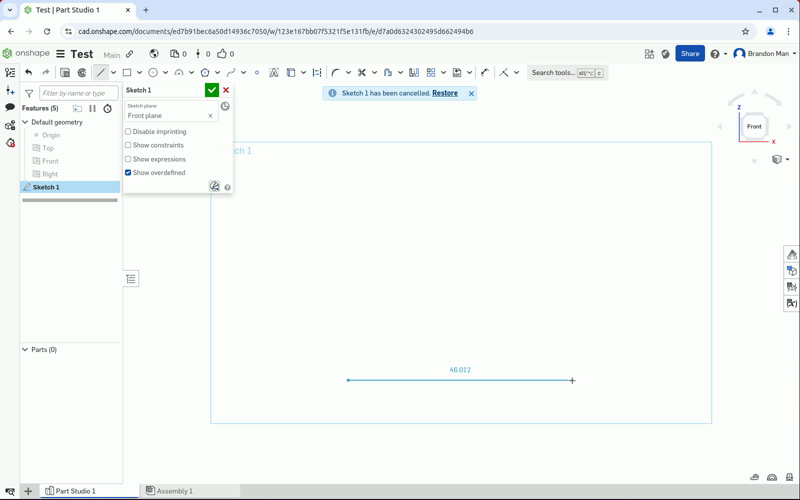
key_up(shift)
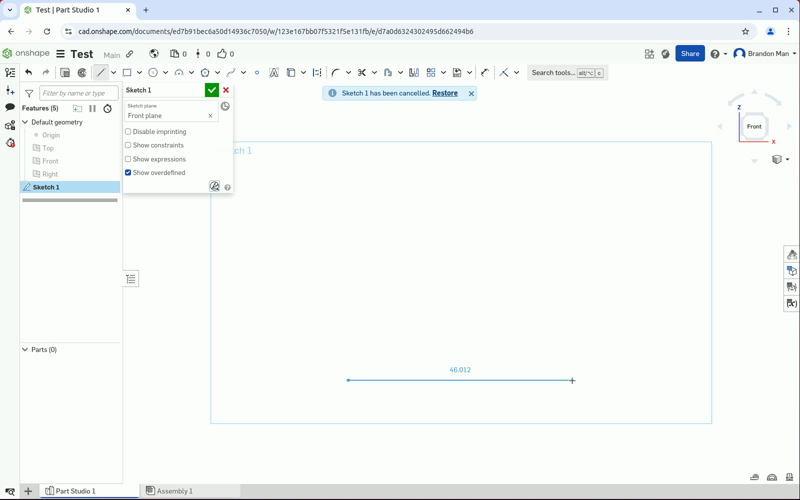
key_down(shift)
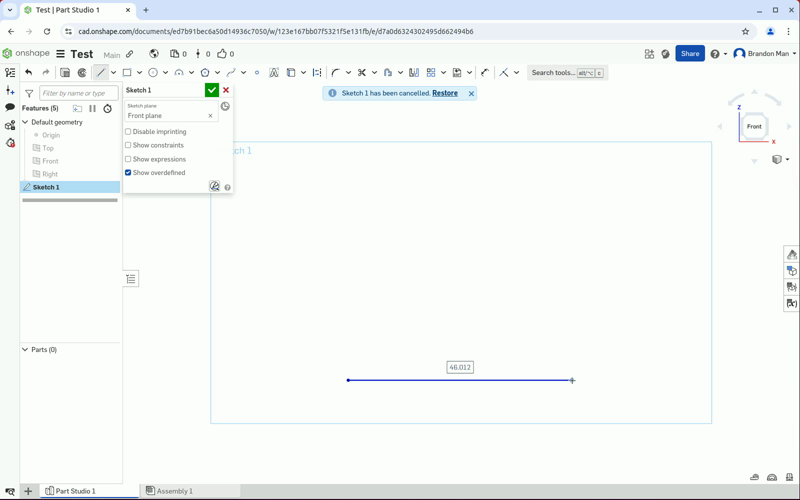
mouse_move(572, 186)
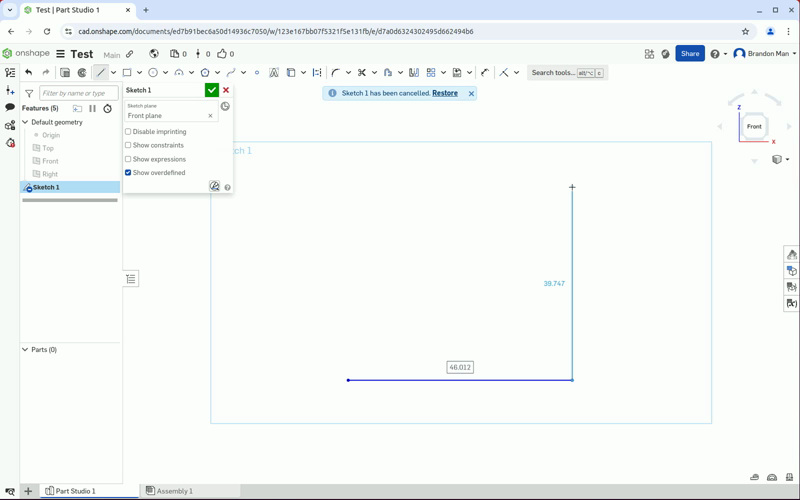
click(572, 186)
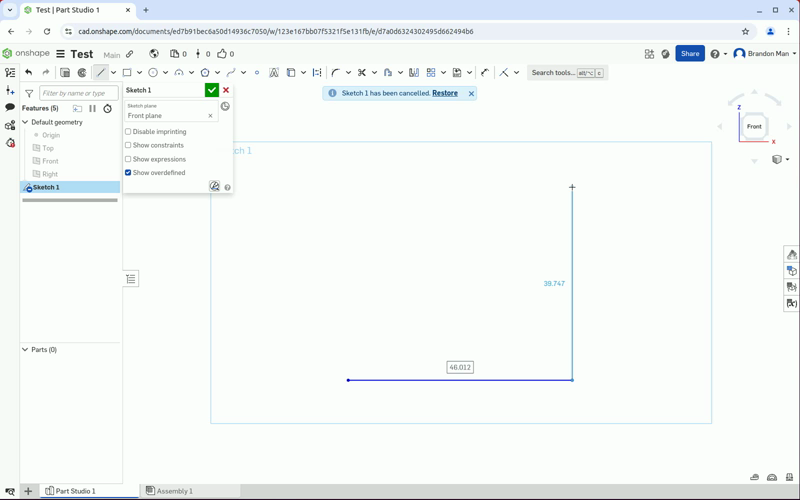
key_up(shift)
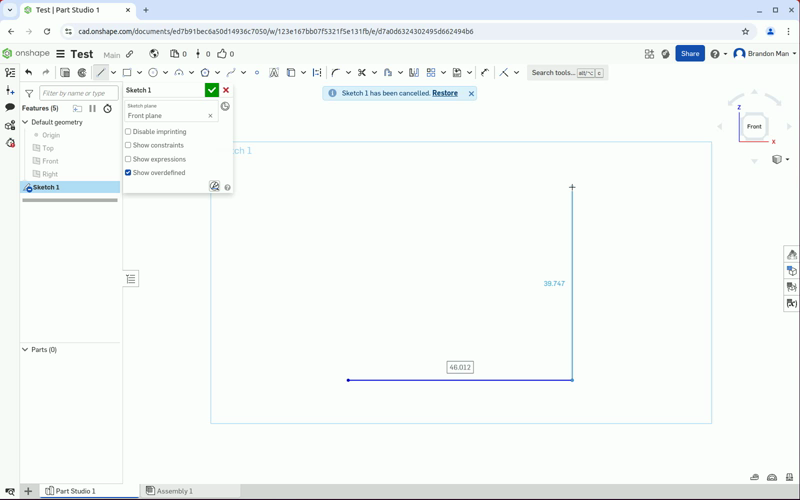
key_down(shift)
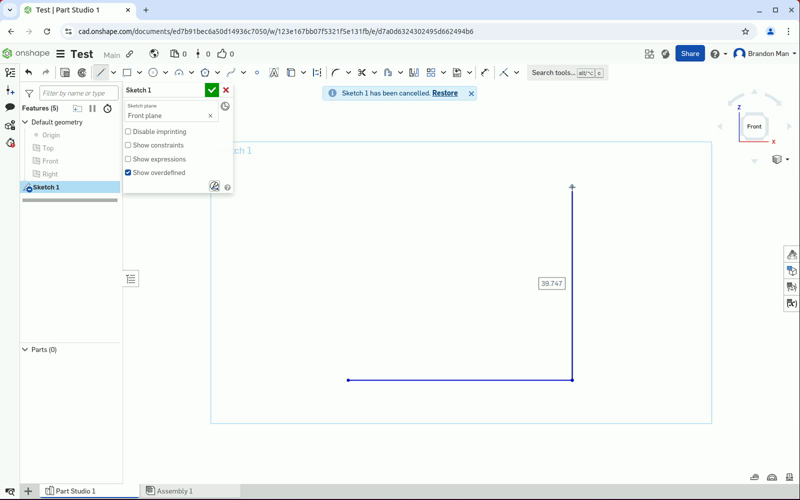
mouse_move(348, 186)
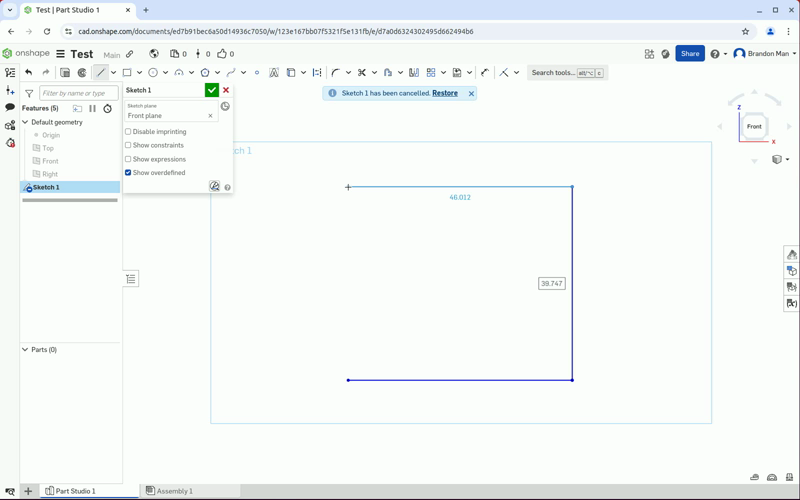
click(348, 186)
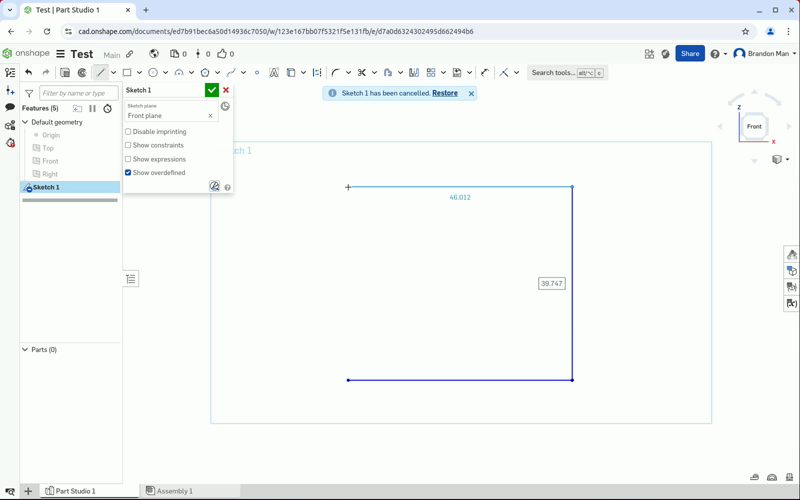
key_up(shift)
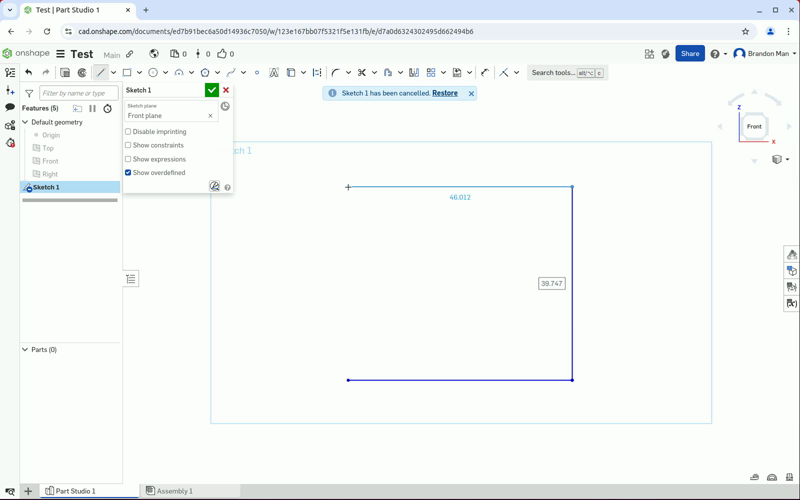
key_down(shift)
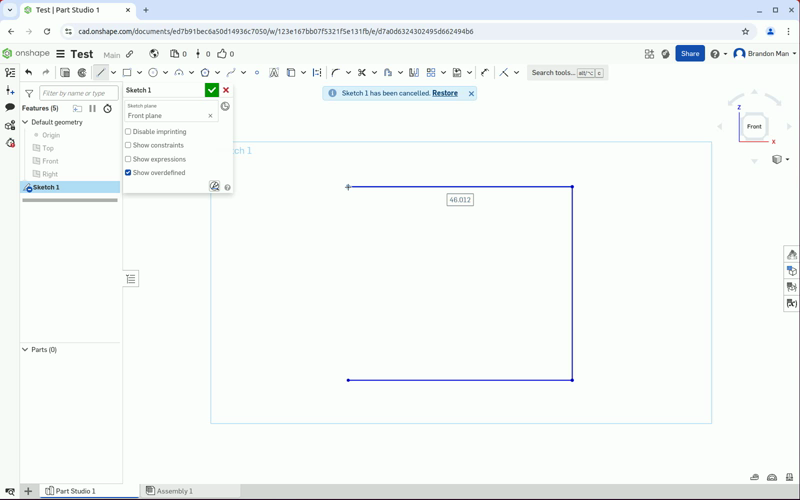
mouse_move(348, 380)
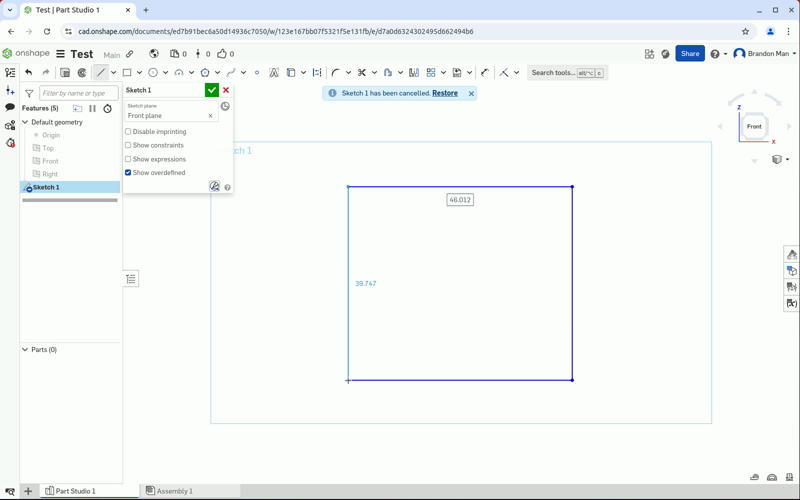
key_up(shift)
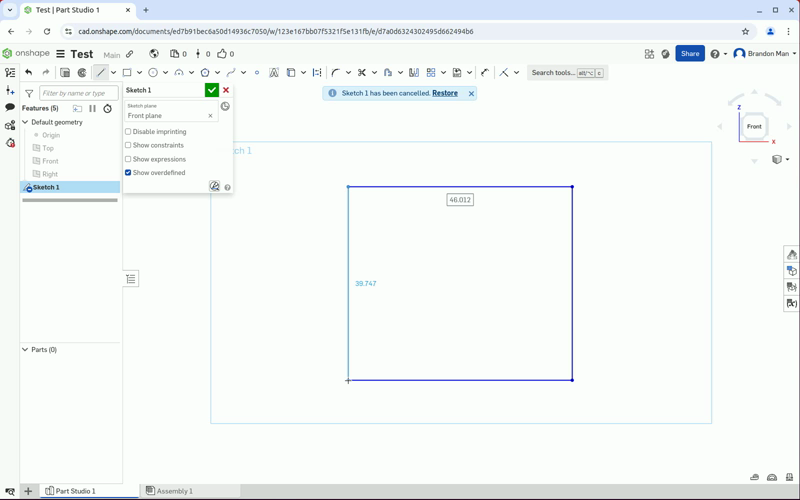
click(348, 380)
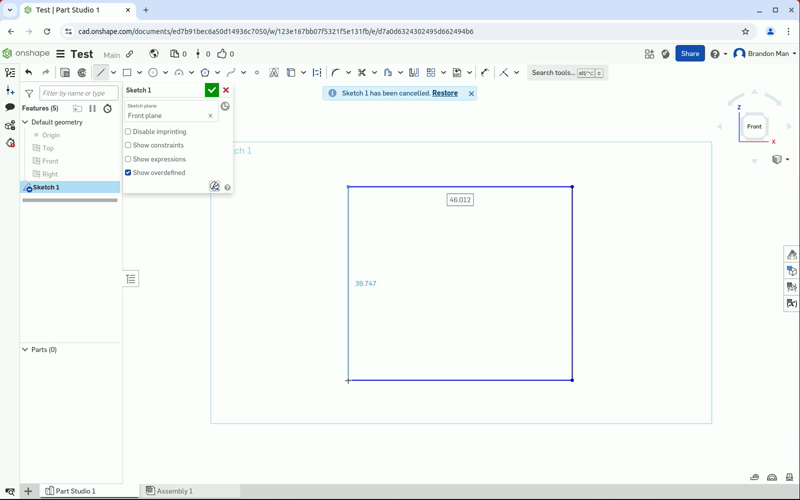
key(esc)
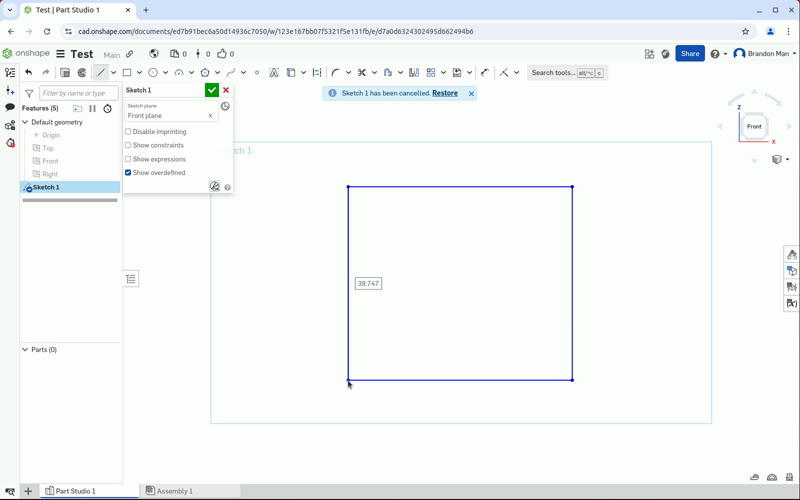
key(c)
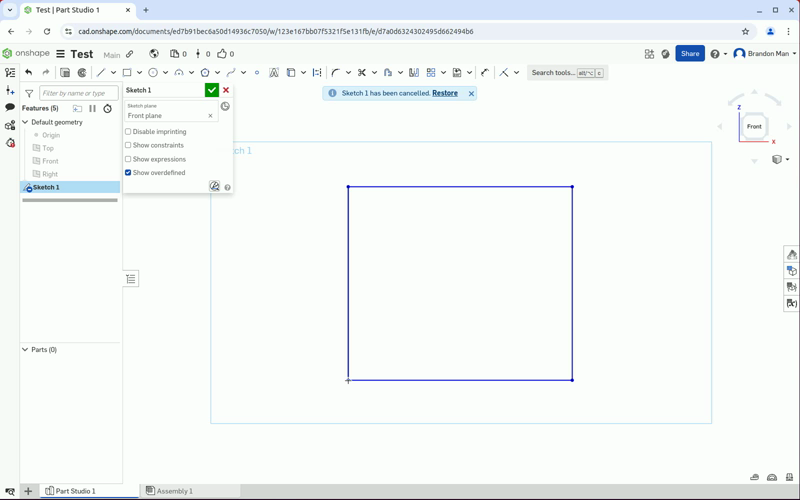
key_down(shift)
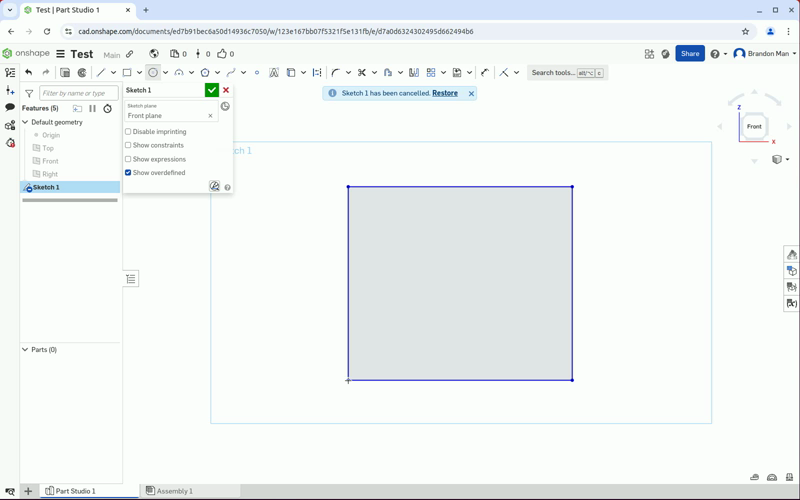
mouse_move(461, 283)
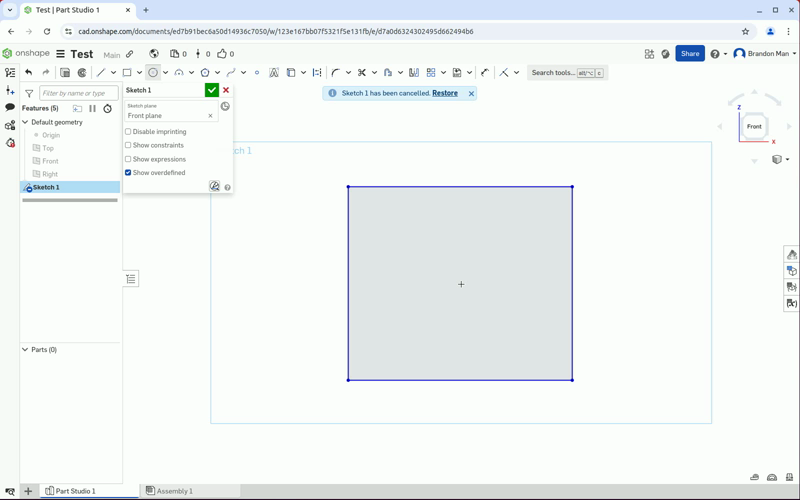
click(461, 283)
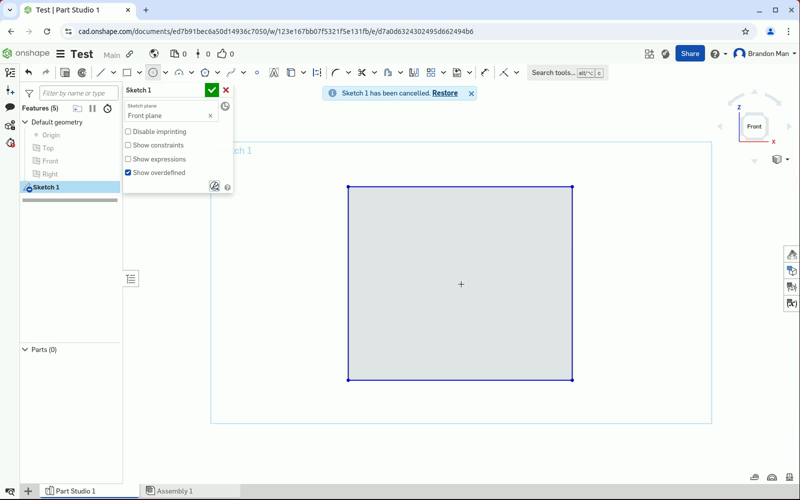
key_up(shift)
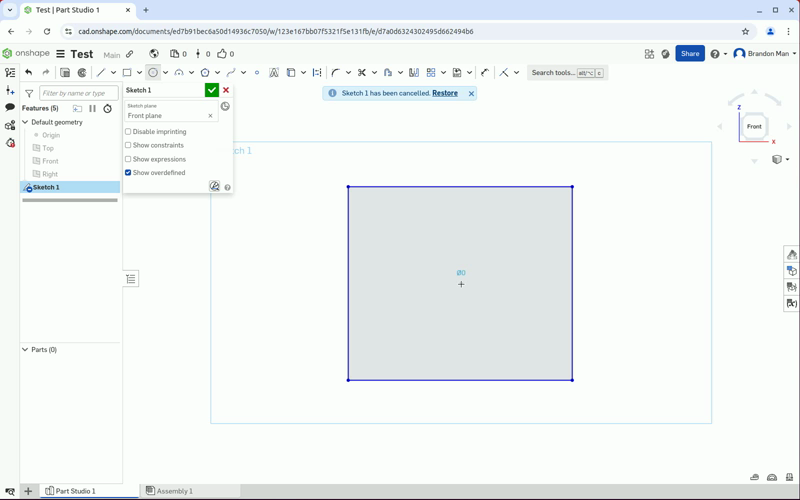
mouse_move(529, 283)
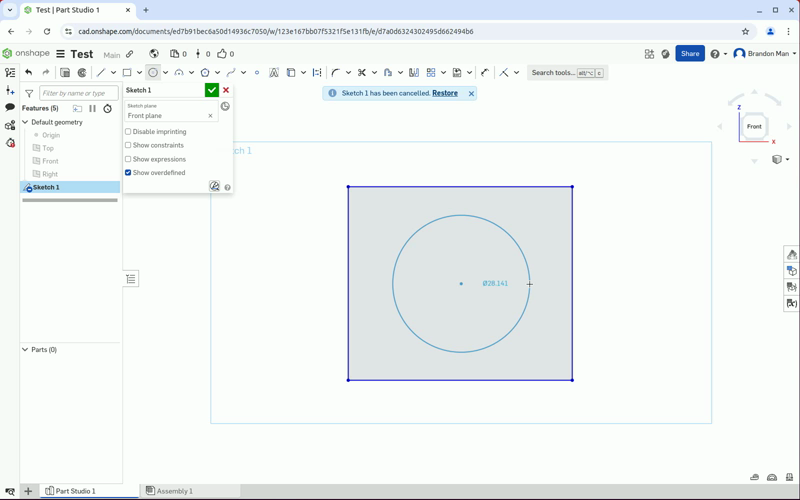
click(529, 283)
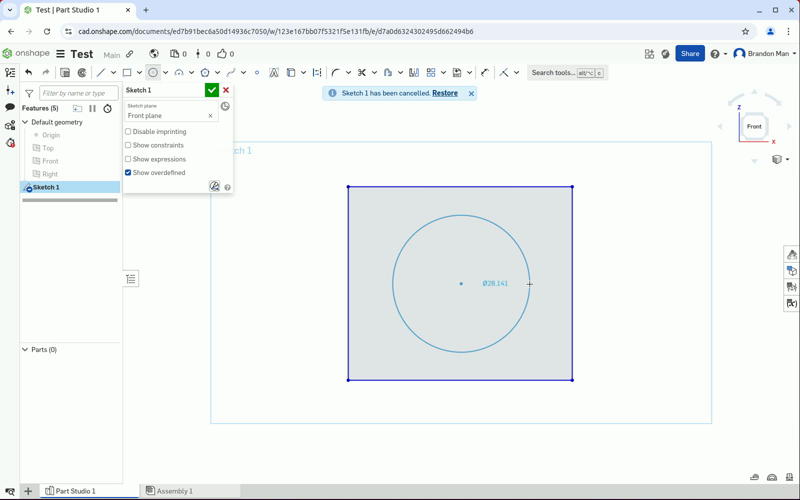
key(esc)
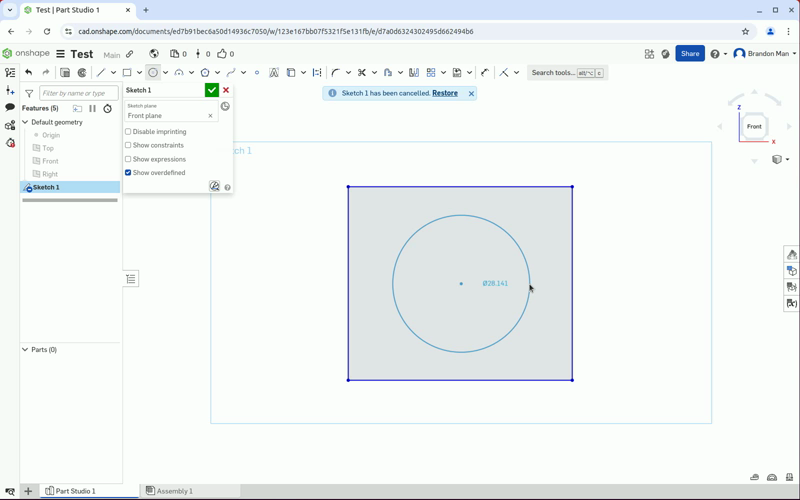
mouse_move(381, 356)
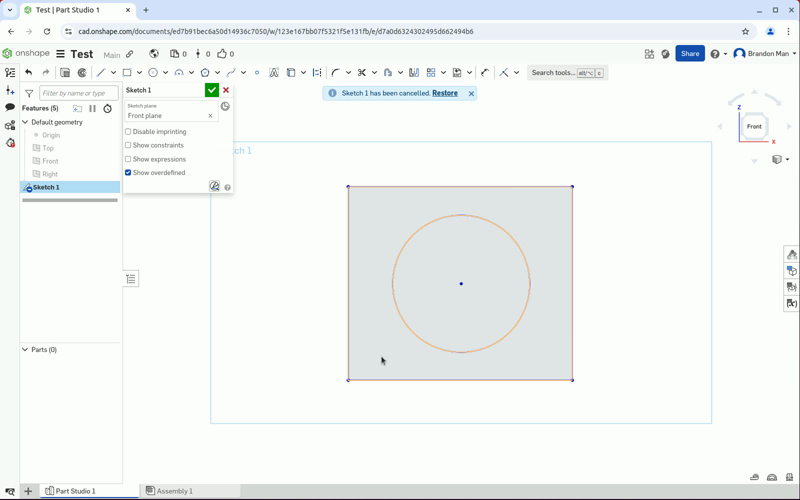
click(381, 356)
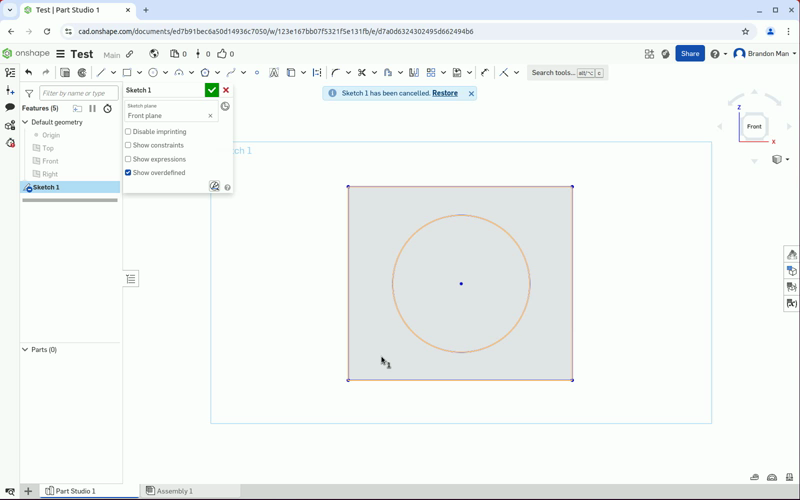
mouse_move(73, 352)
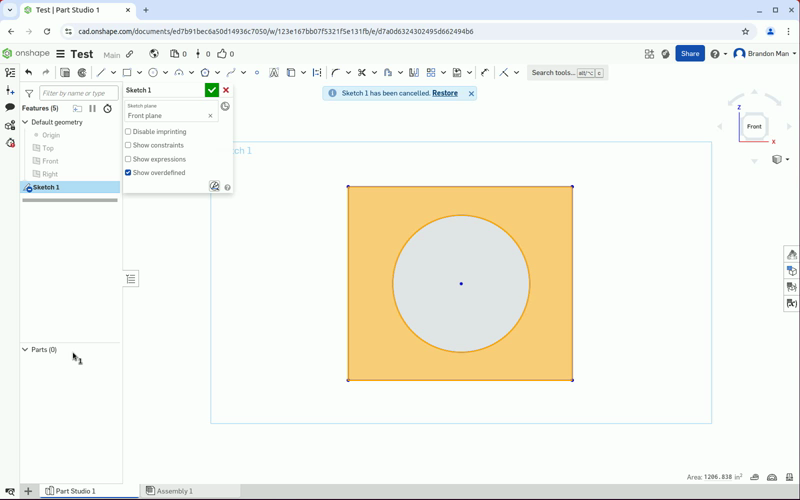
key(shift+y)
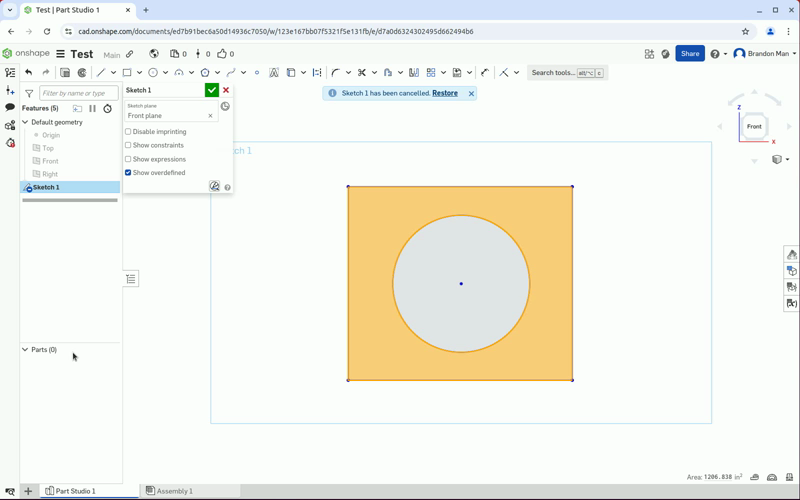
key(shift+e)
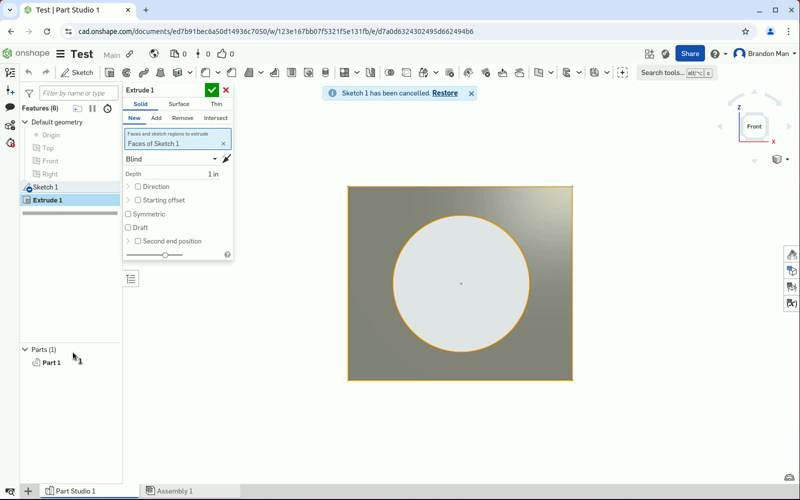
mouse_move(143, 106)
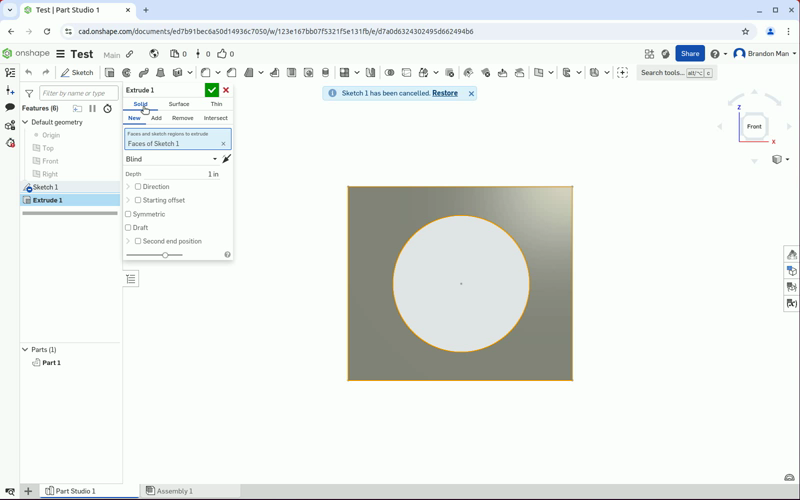
click(143, 106)
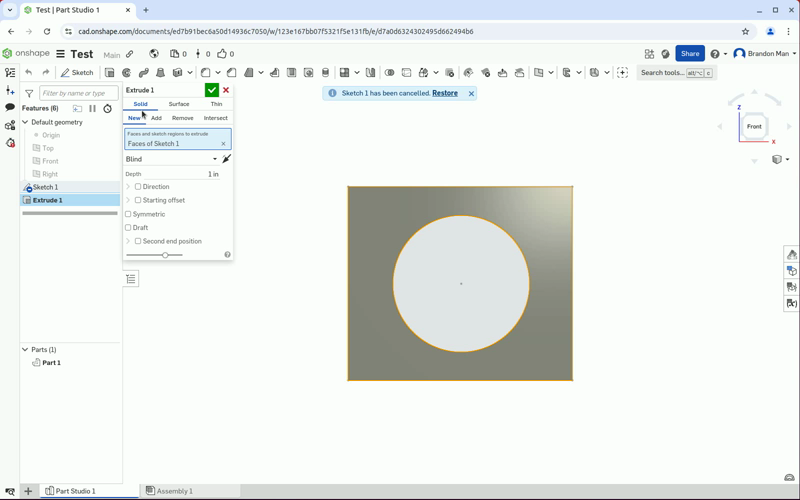
mouse_move(137, 120)
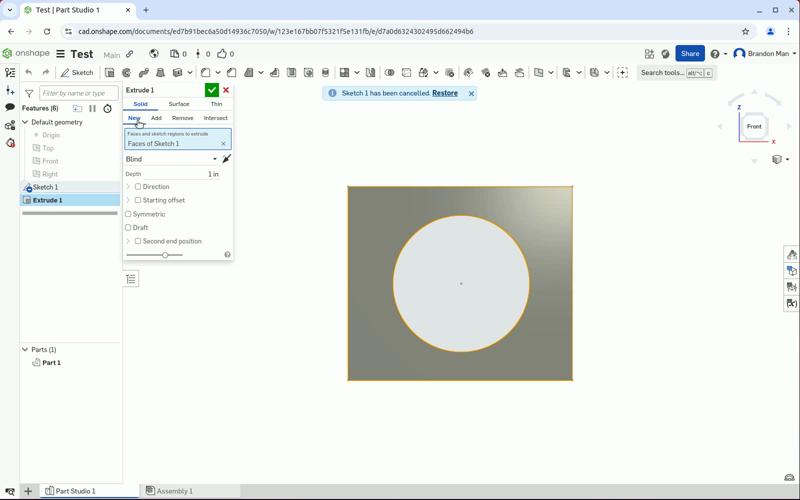
click(137, 120)
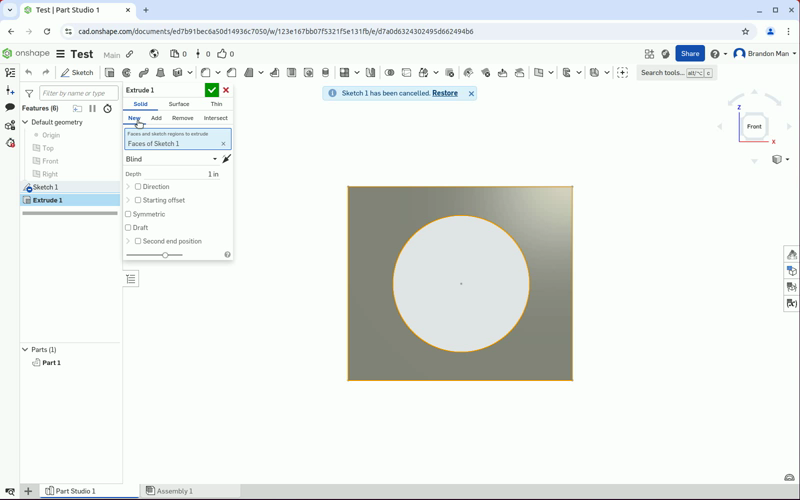
key(tab, 4)
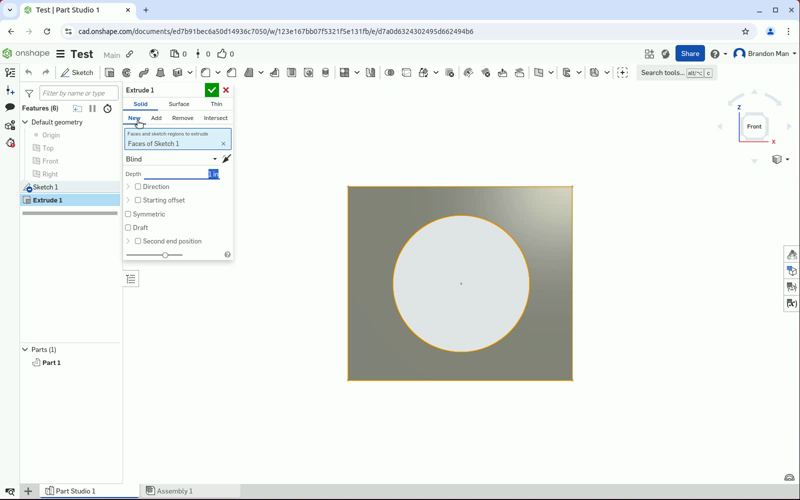
text(-12.998)
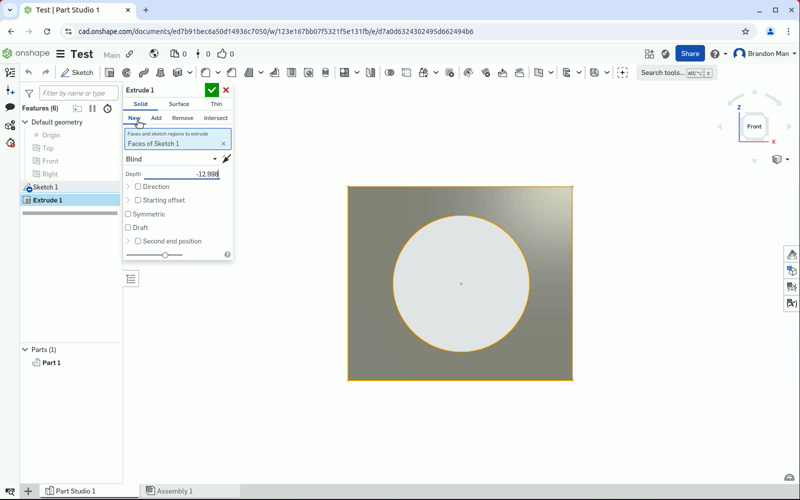
key(enter)
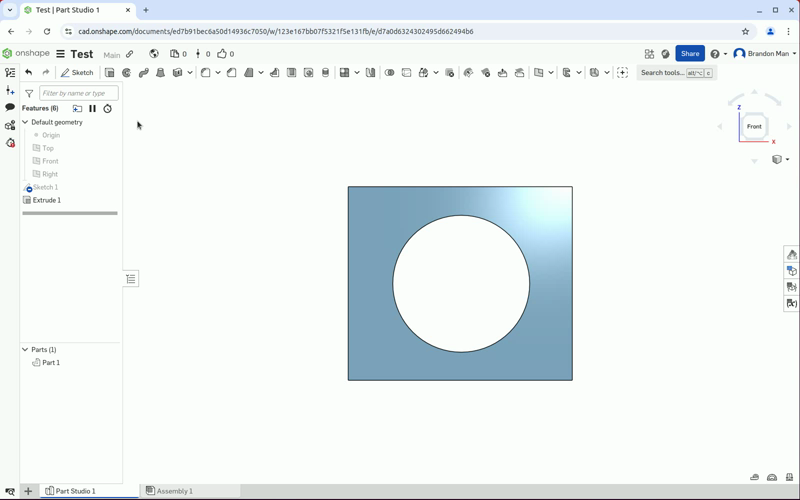
key(shift+h)
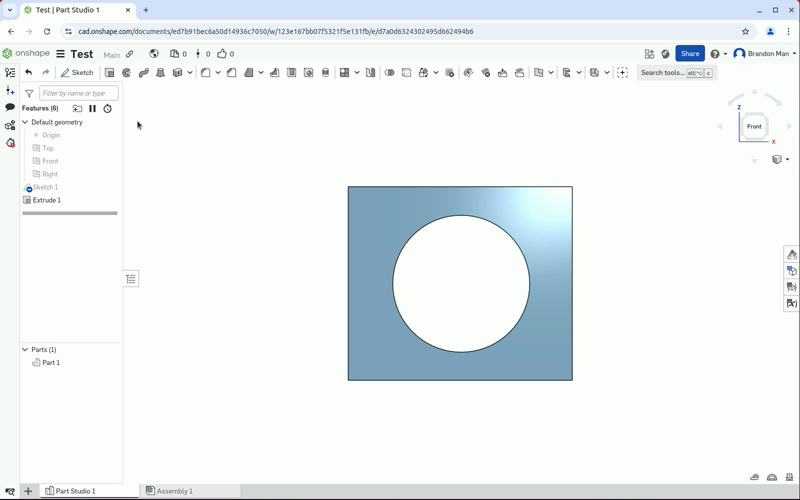
key(shift+h)
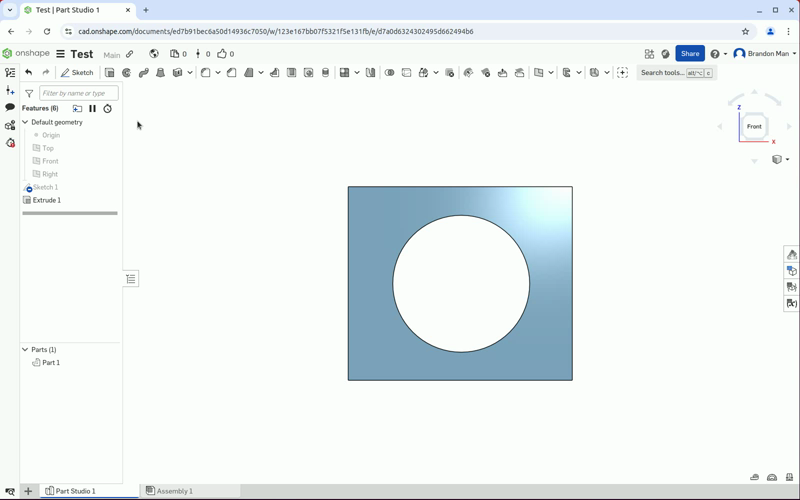
mouse_move(73, 189)
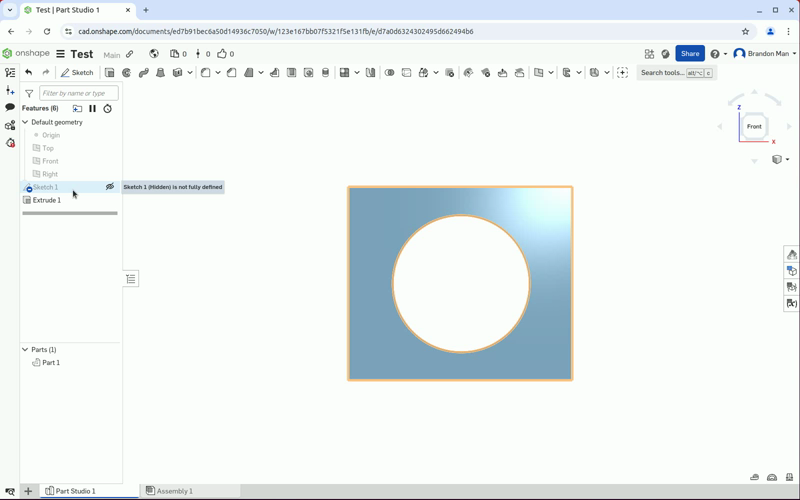
click(73, 189)
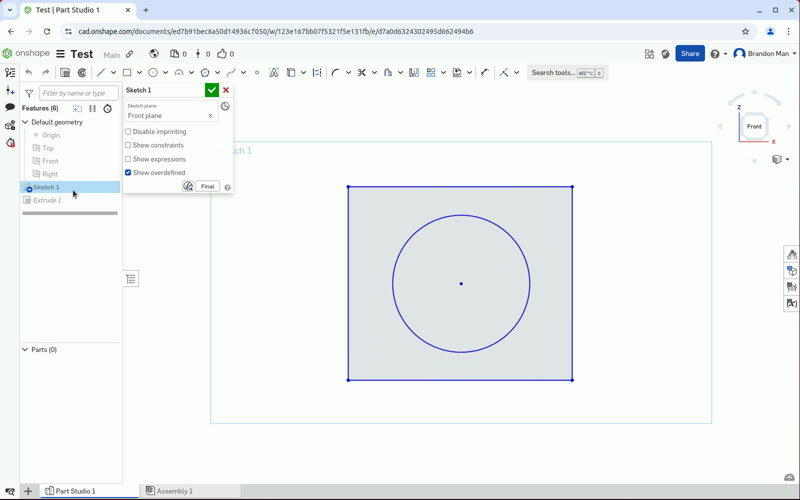
mouse_move(229, 92)
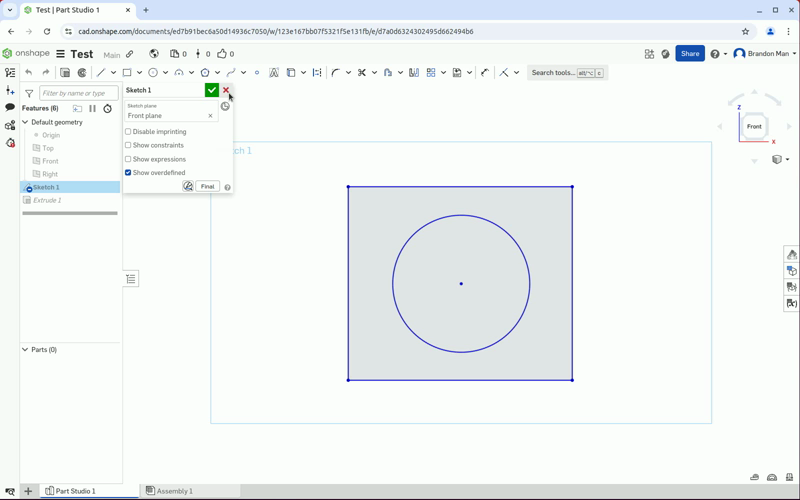
click(229, 92)
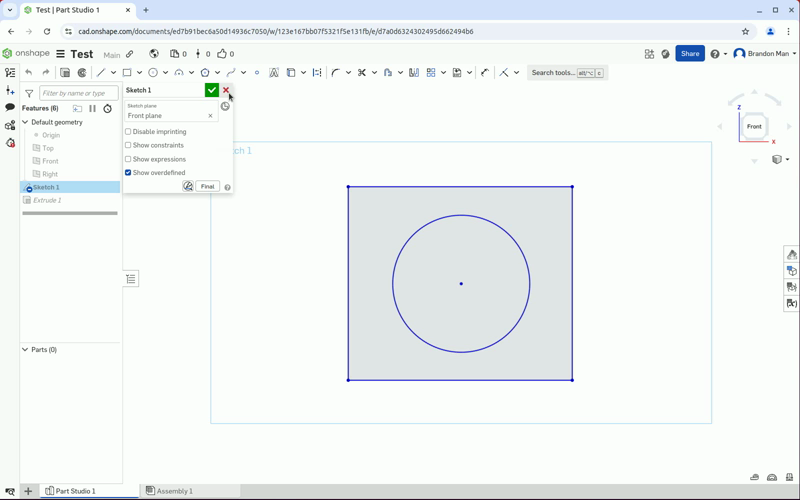
key(shift+s)
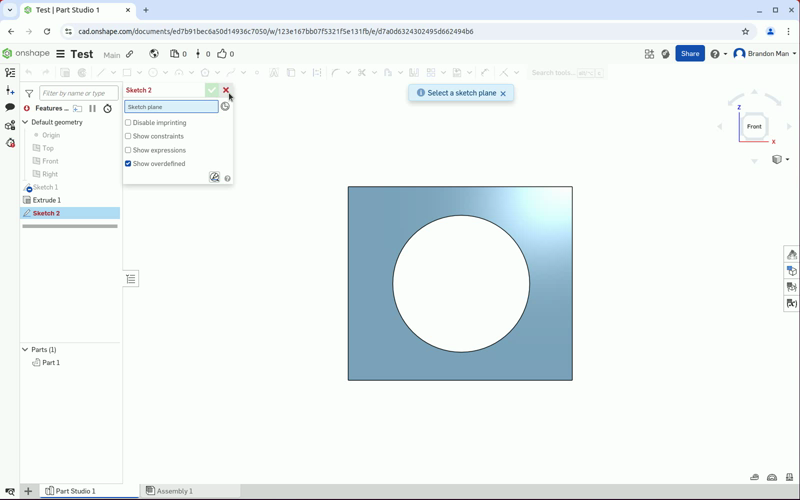
mouse_move(73, 163)
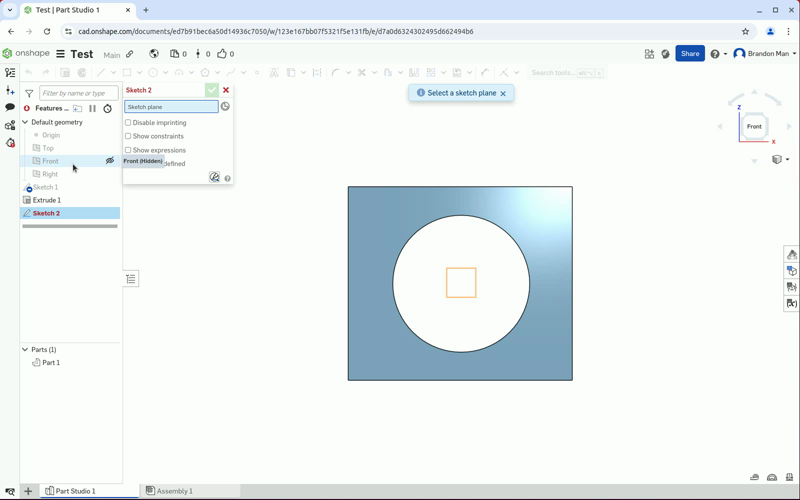
click(73, 163)
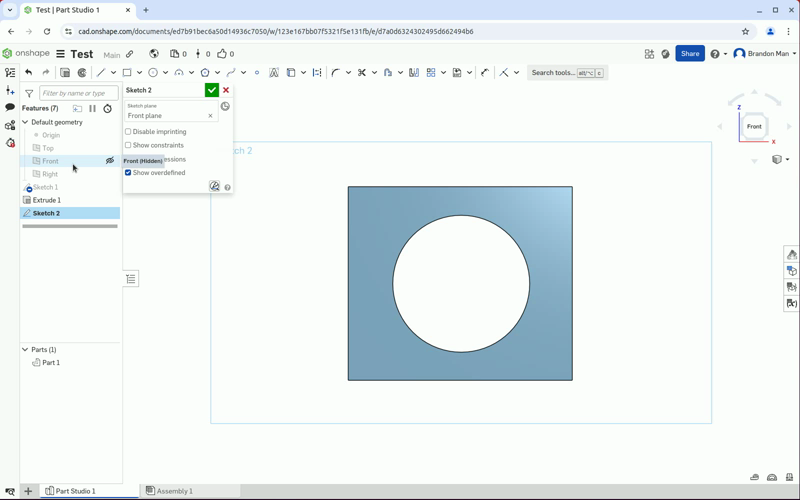
mouse_move(73, 352)
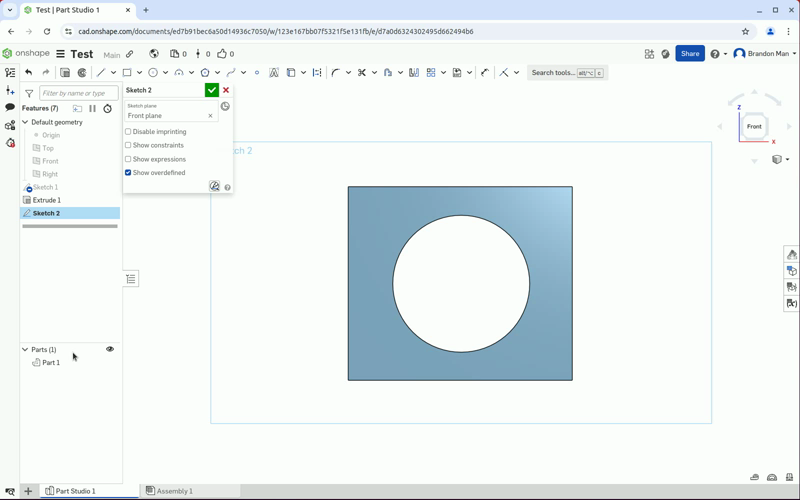
key(y)
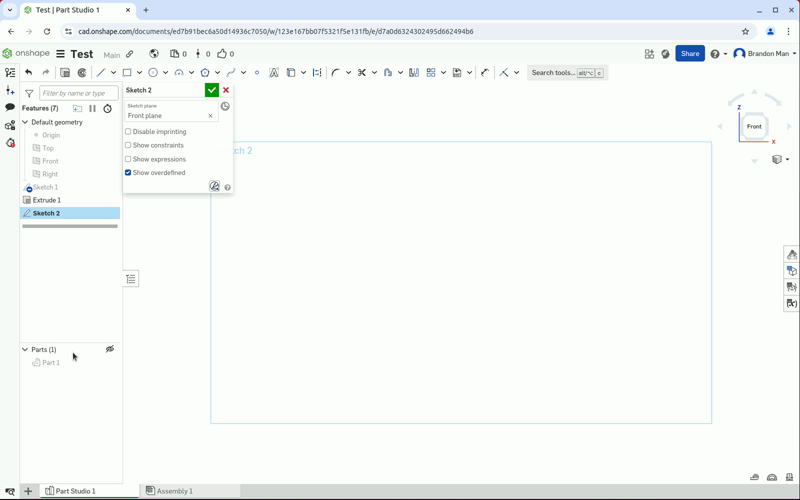
key(c)
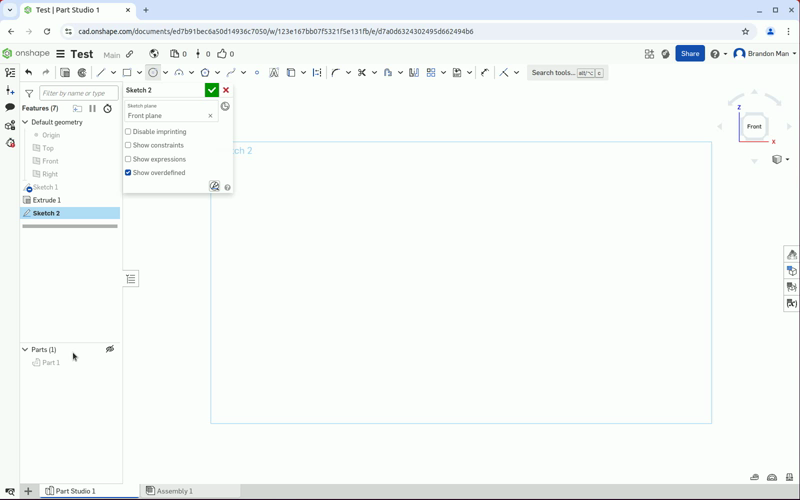
key_down(shift)
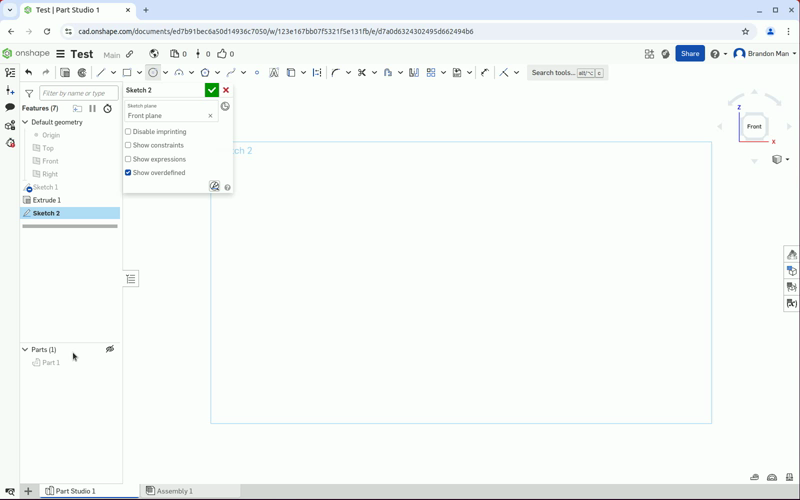
mouse_move(461, 282)
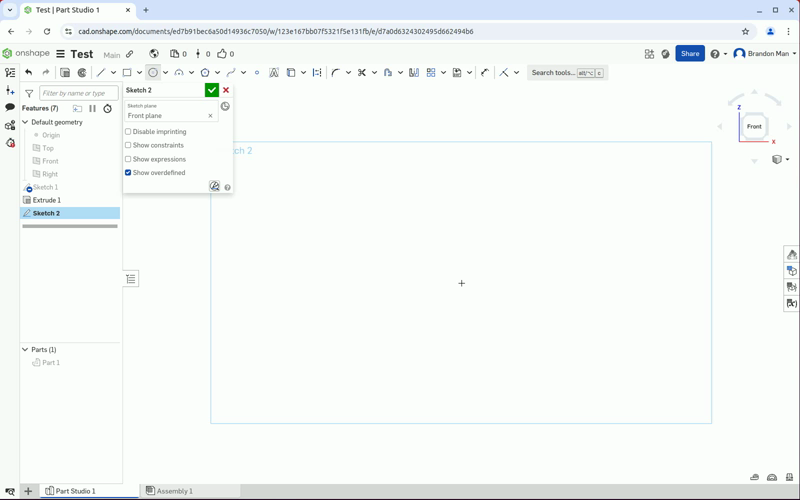
click(461, 282)
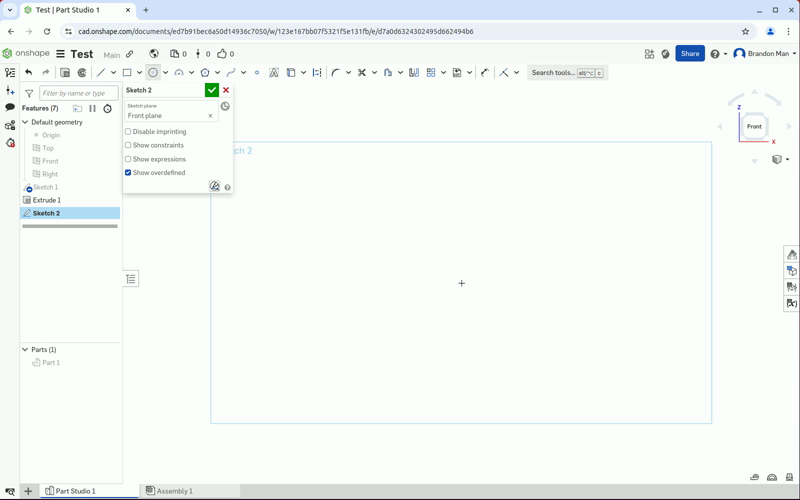
key_up(shift)
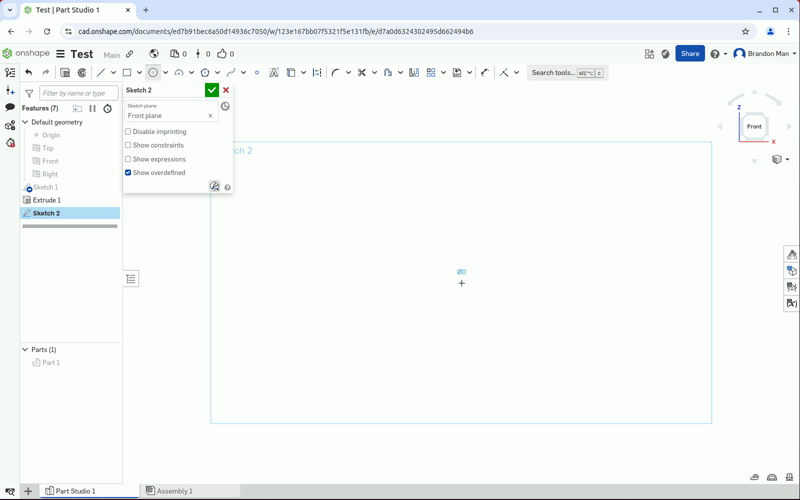
mouse_move(551, 282)
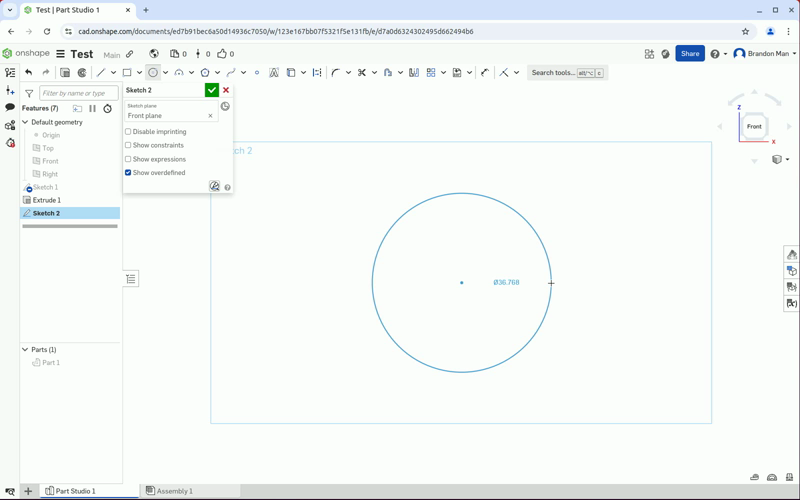
click(551, 282)
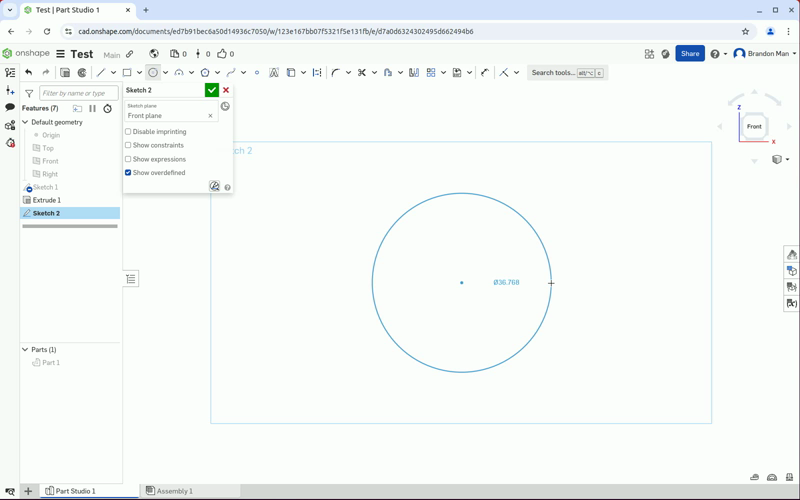
key(esc)
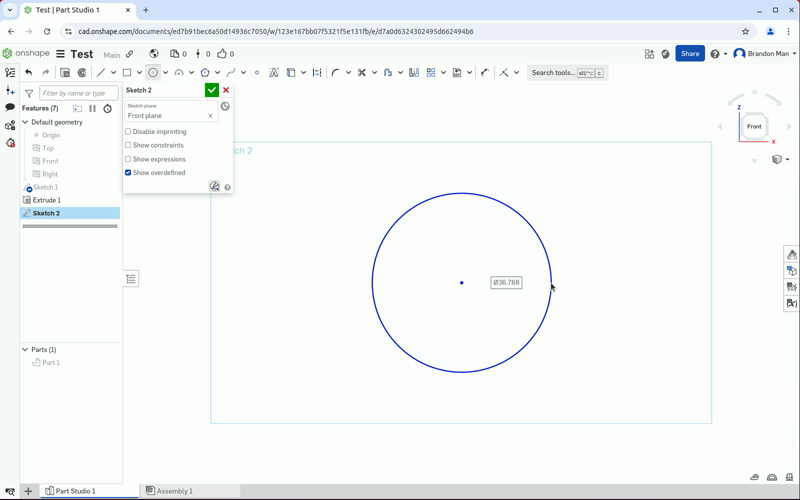
key(c)
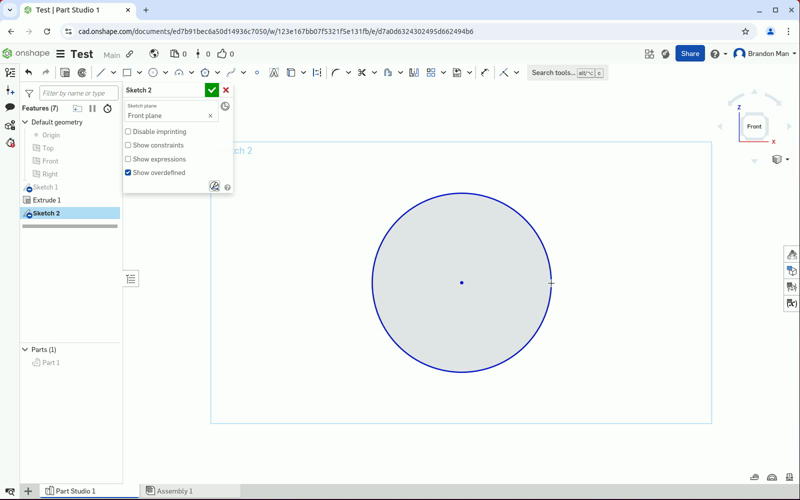
key_down(shift)
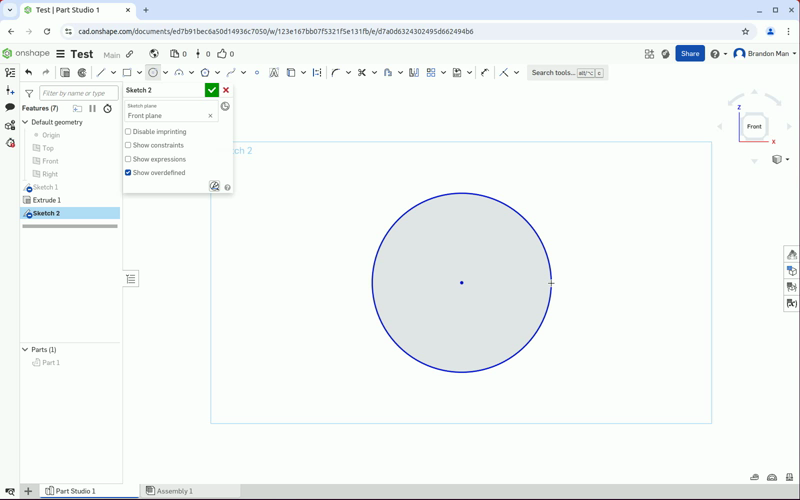
mouse_move(461, 282)
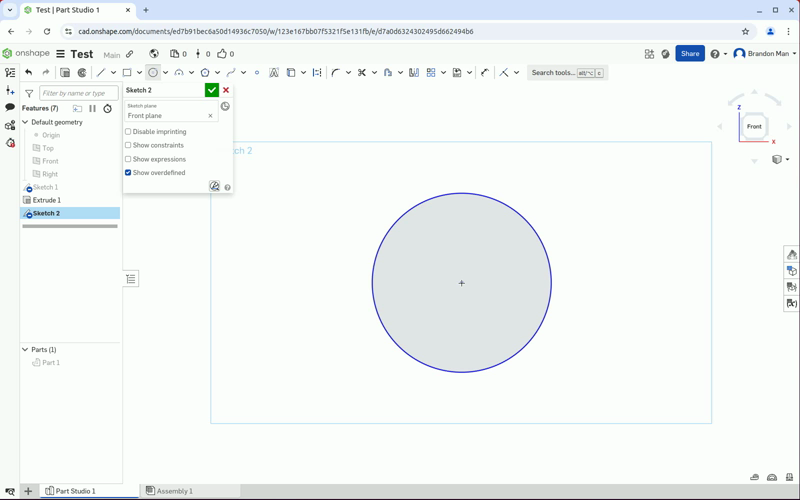
click(461, 282)
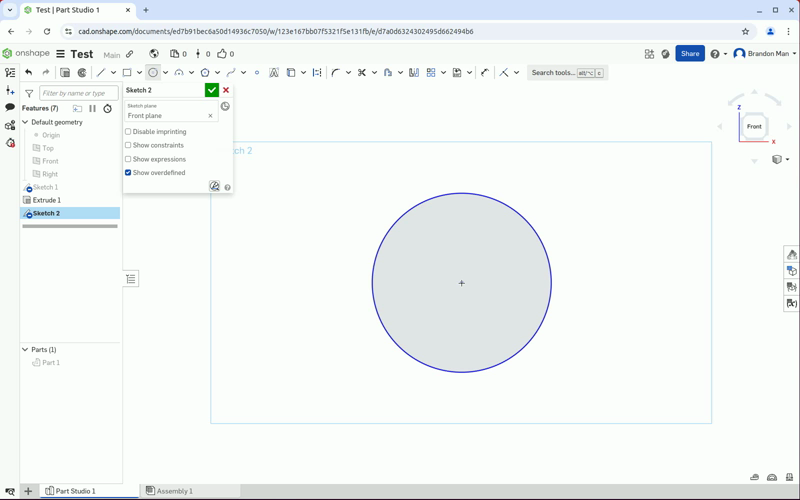
key_up(shift)
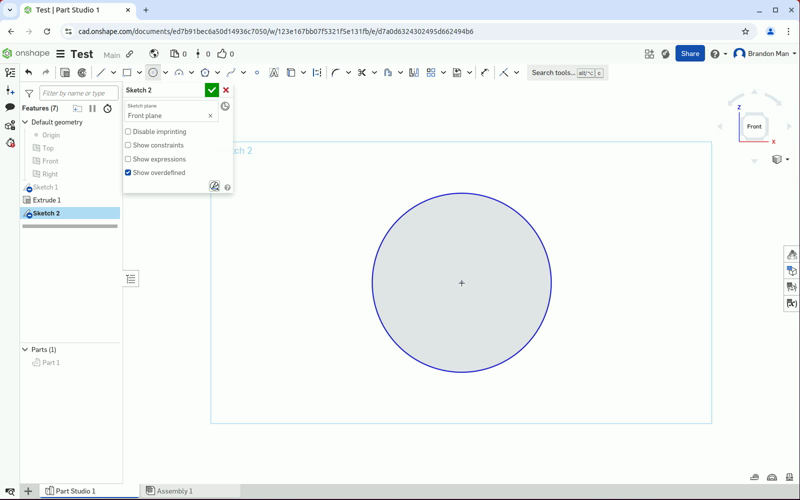
mouse_move(530, 282)
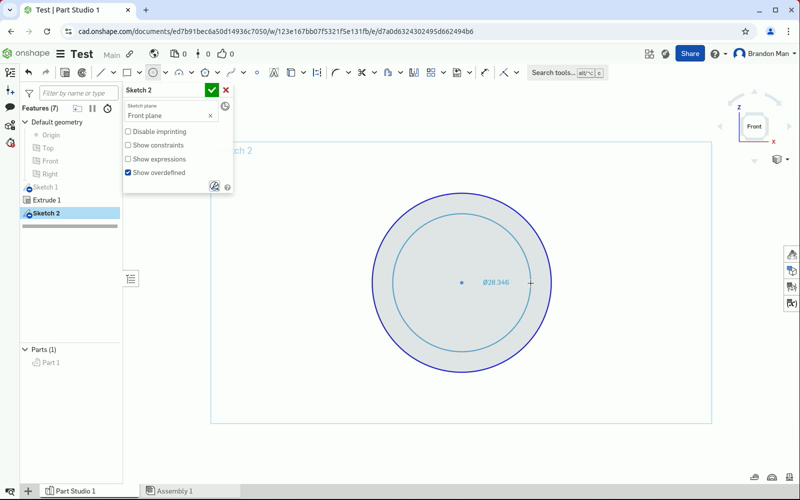
click(530, 282)
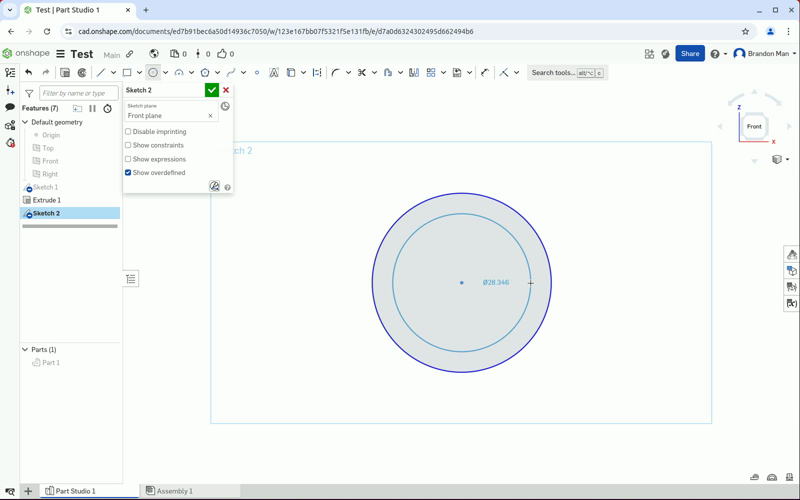
key(esc)
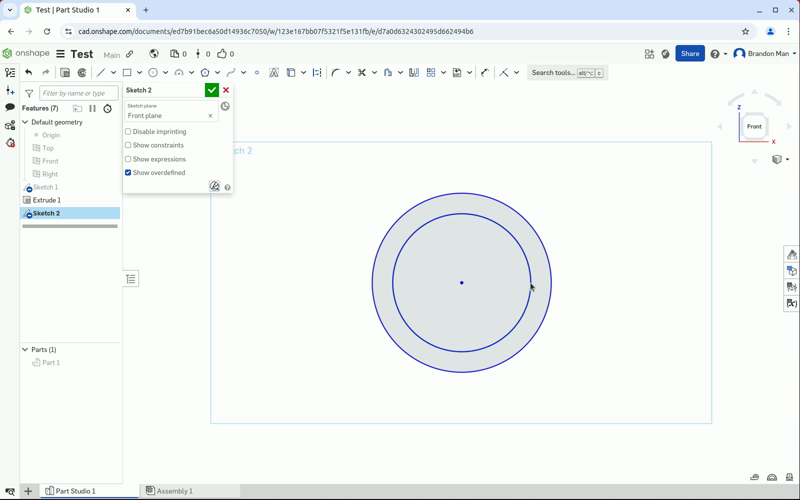
mouse_move(383, 274)
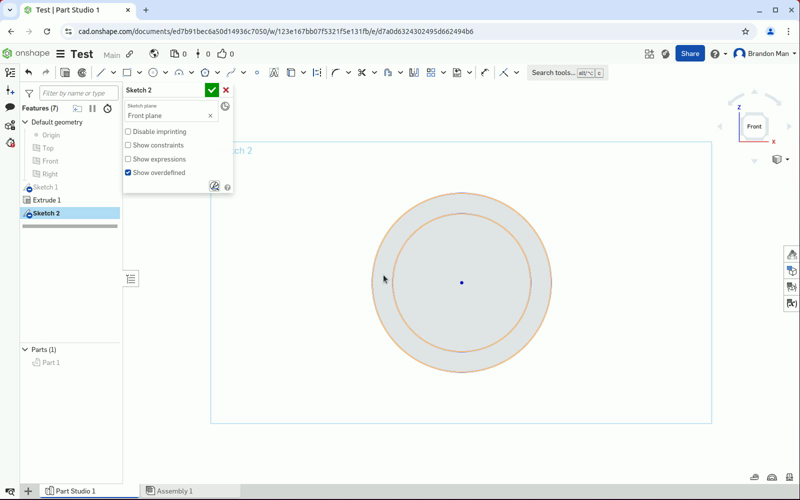
click(383, 274)
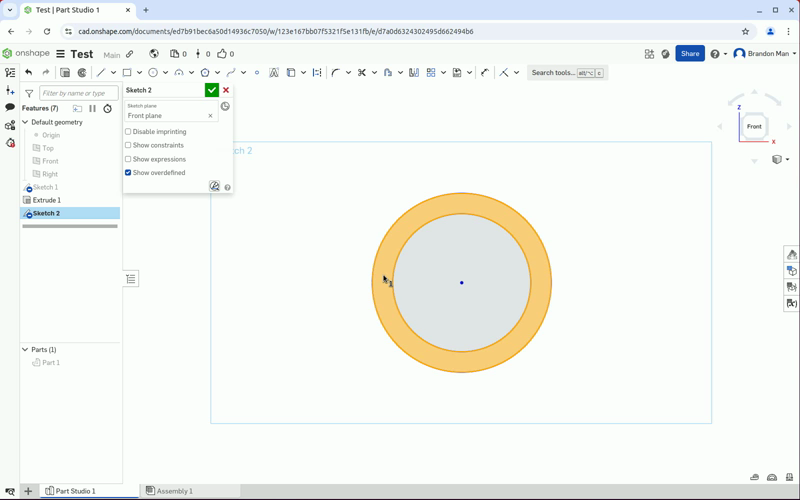
mouse_move(73, 352)
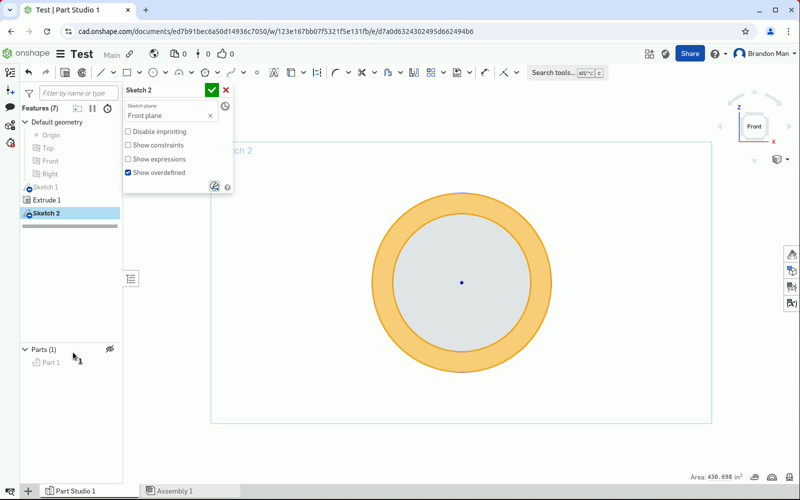
key(shift+y)
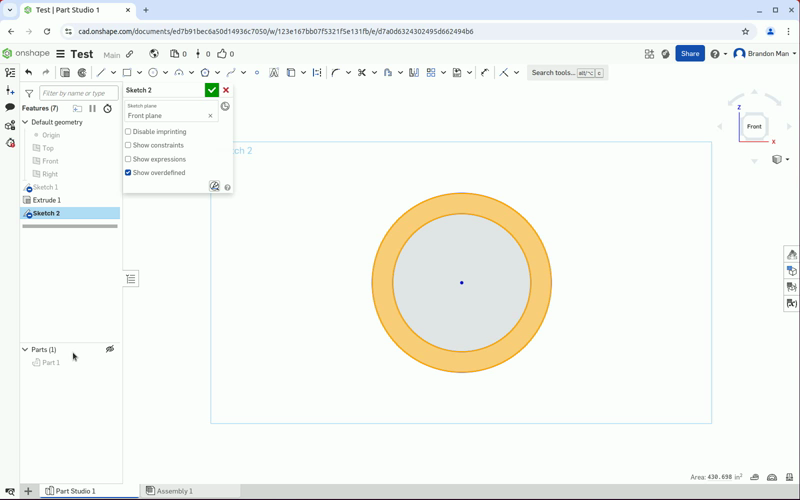
key(shift+e)
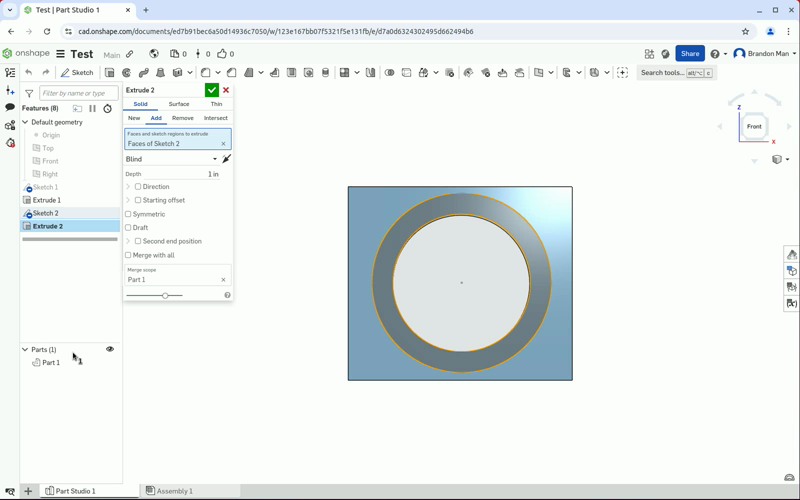
mouse_move(143, 106)
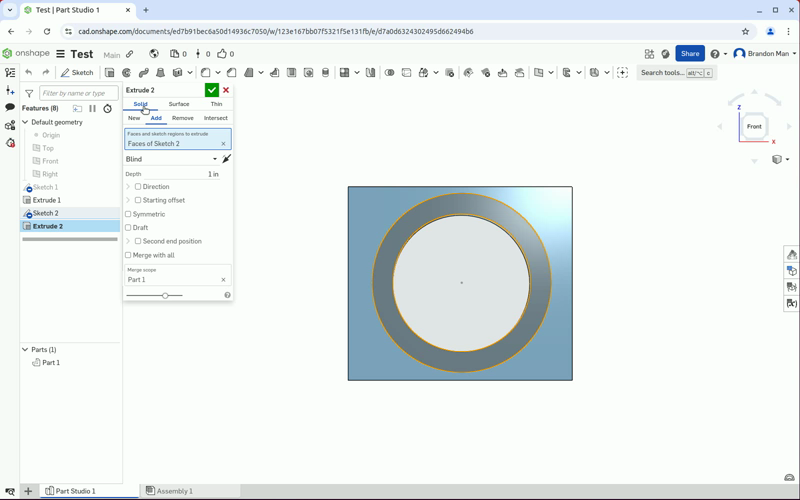
click(143, 106)
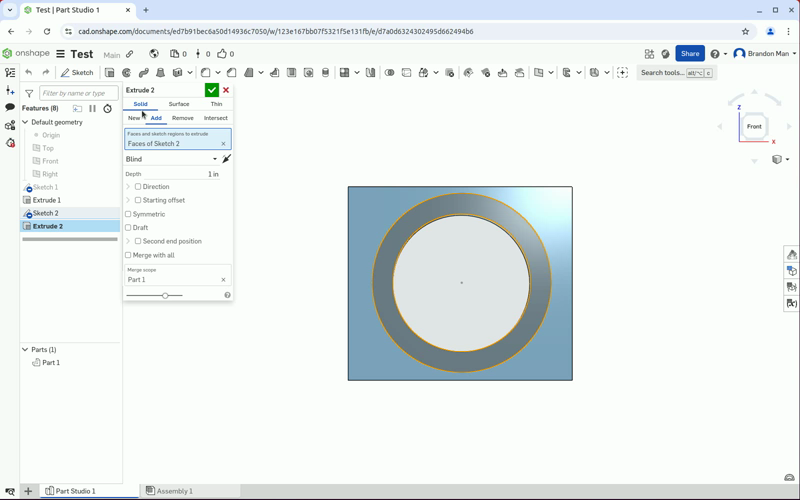
mouse_move(137, 120)
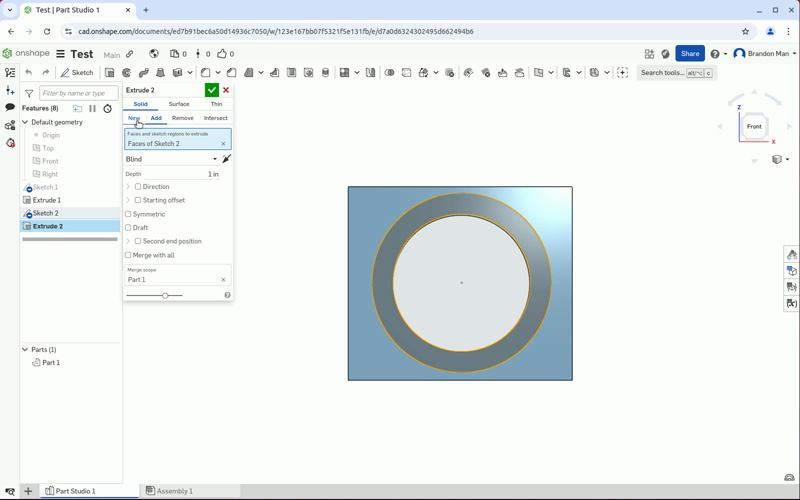
click(137, 120)
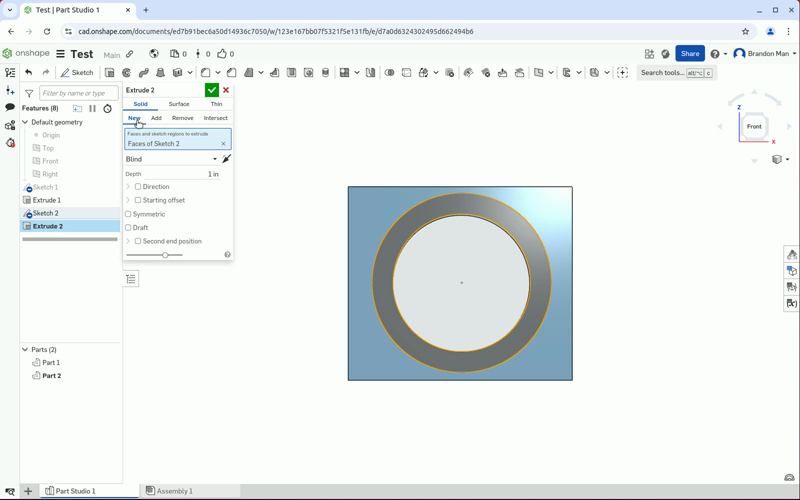
key(tab, 4)
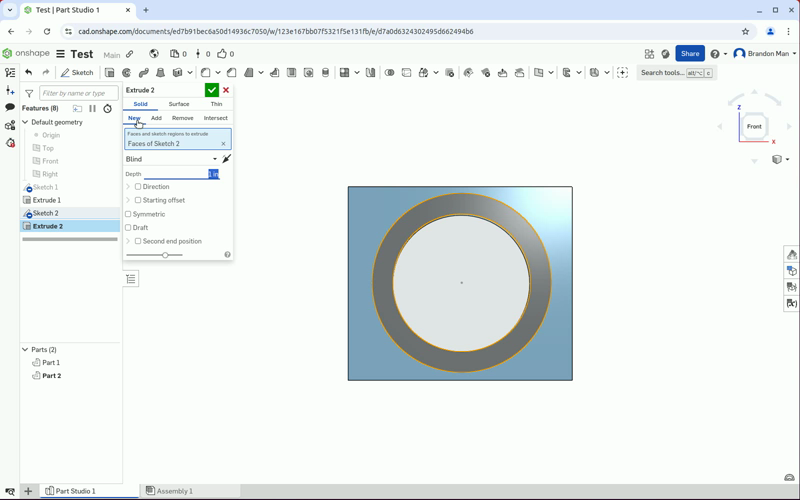
text(18.294)
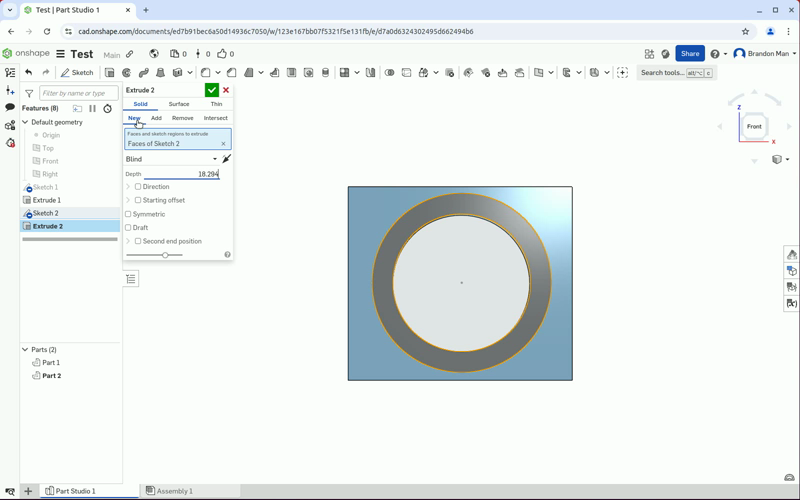
key(enter)
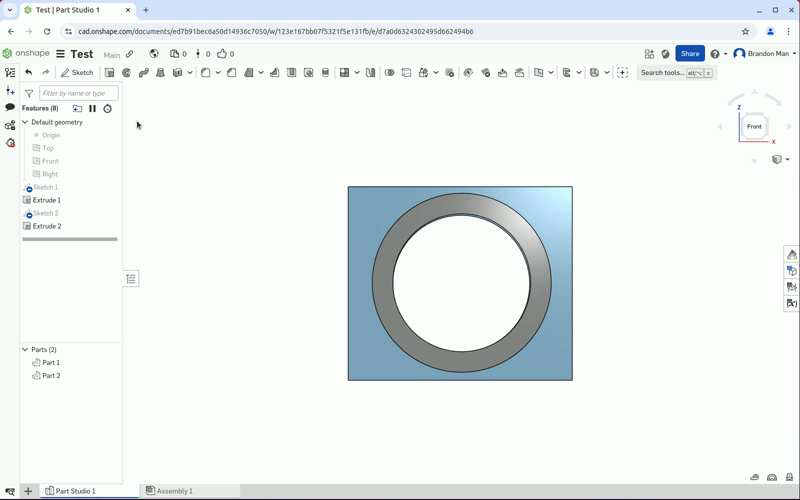
key(shift+h)
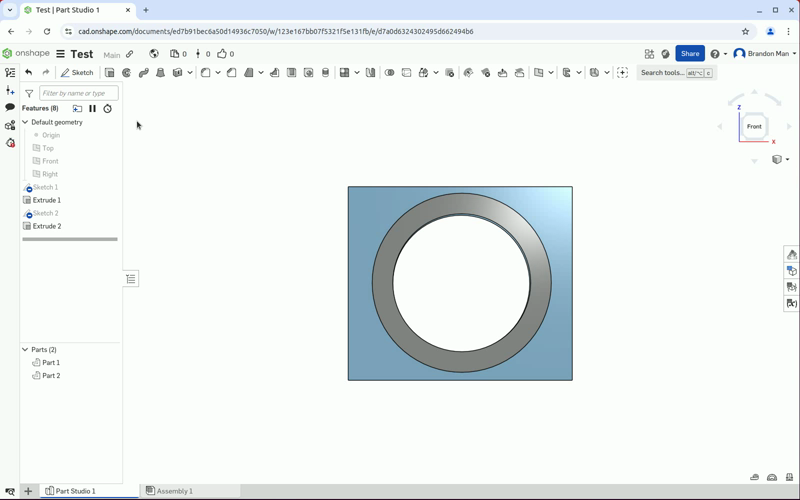
key(shift+h)
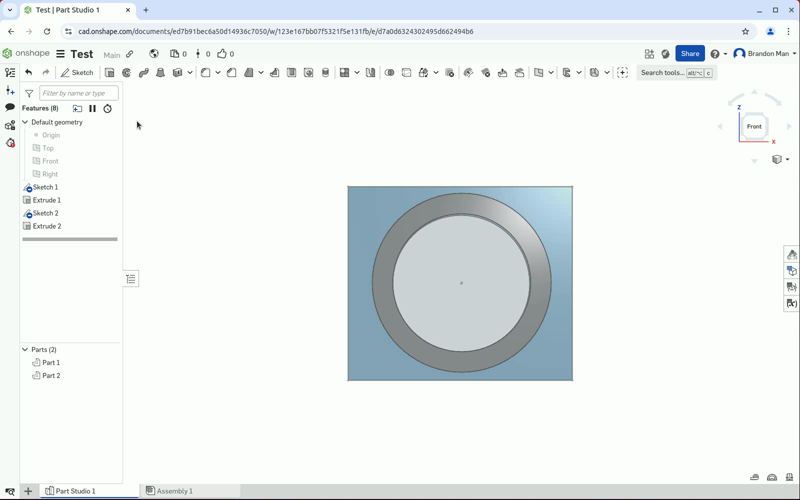
key(shift+7)
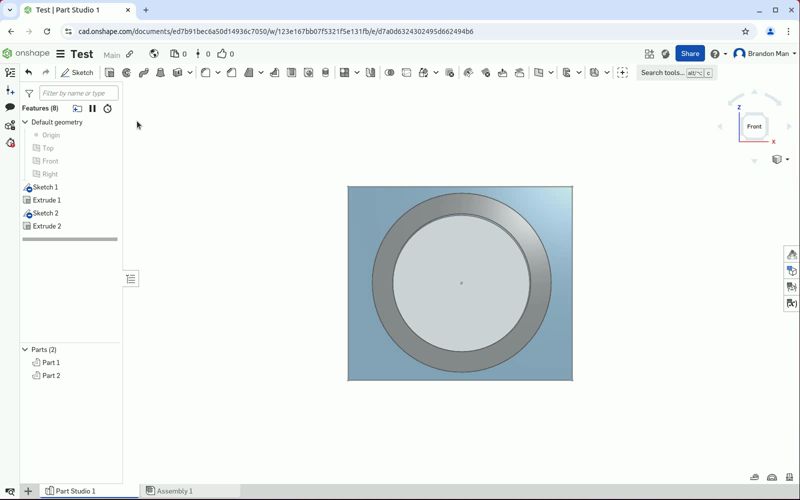
key(left, 2)
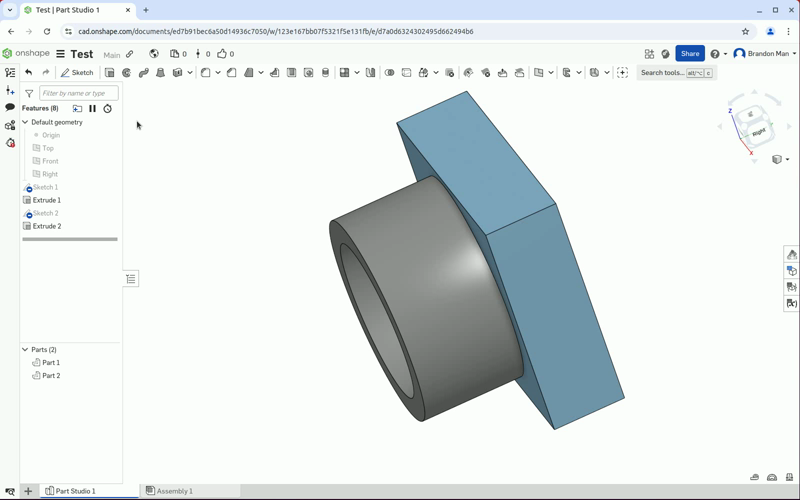
key(down, 2)
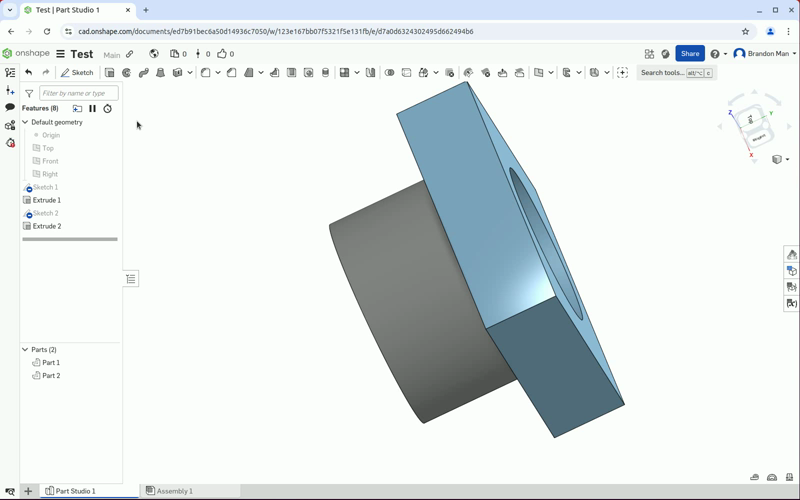
key(up, 2)
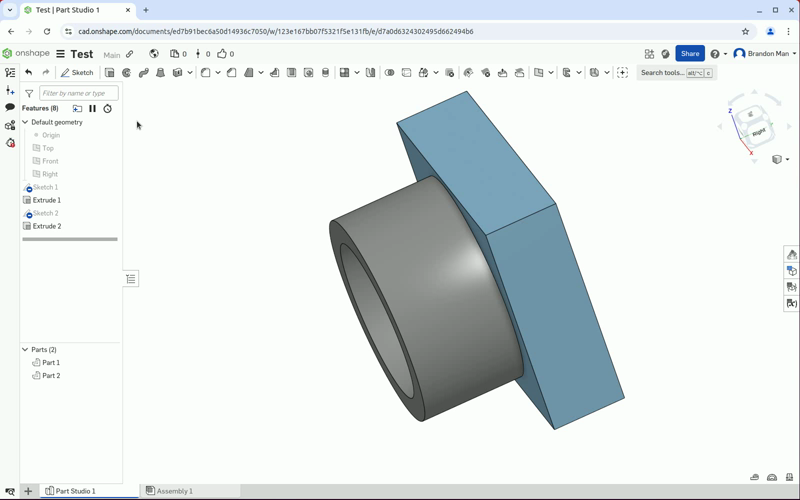
key(right, 2)
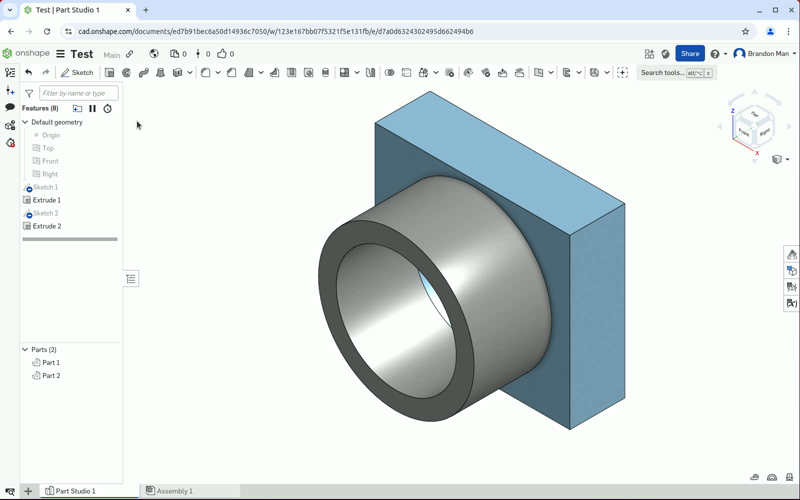
mouse_move(73, 189)
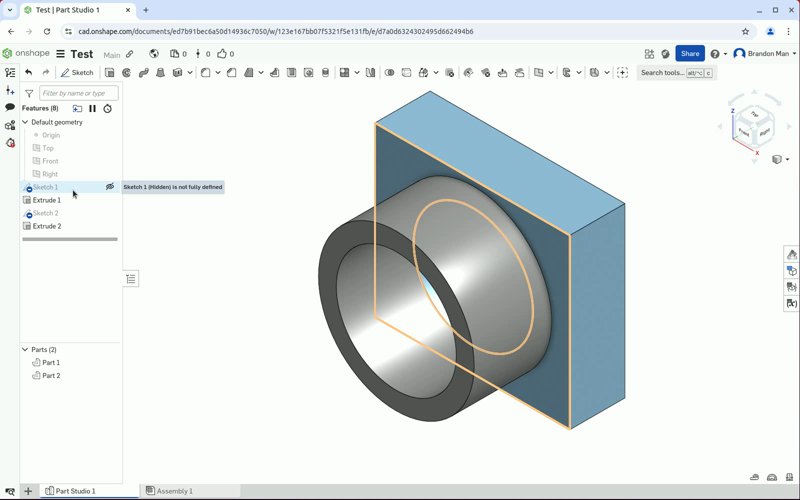
click(73, 189)